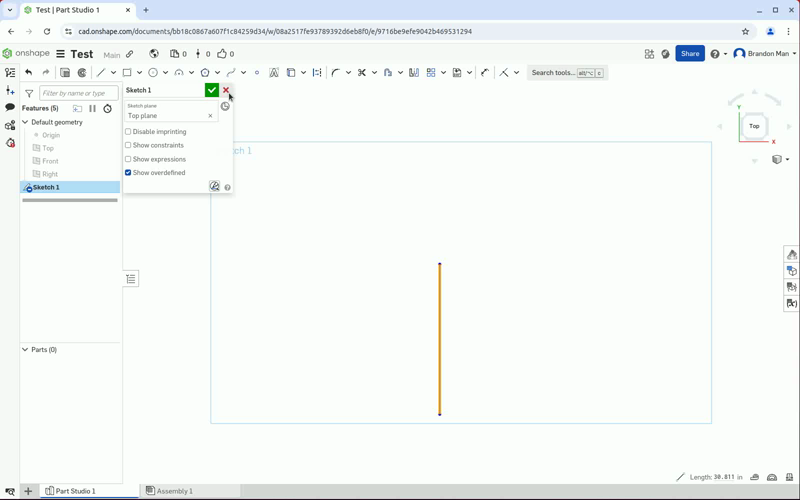
key(shift+h)
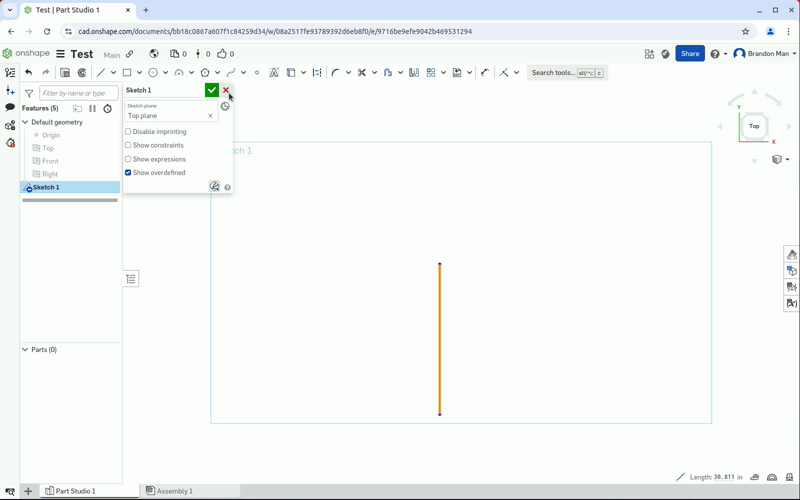
key(shift+s)
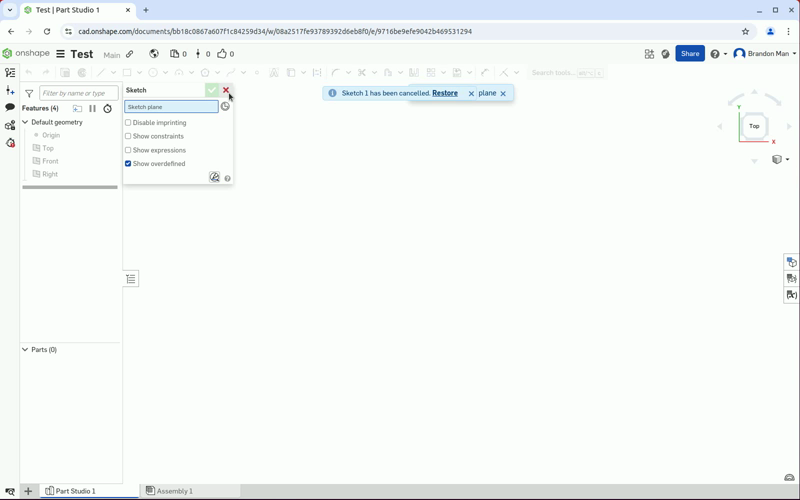
mouse_move(73, 150)
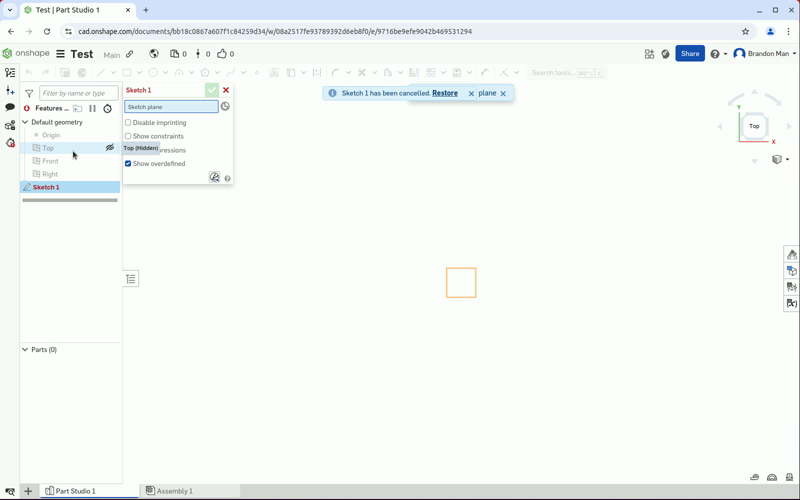
click(73, 150)
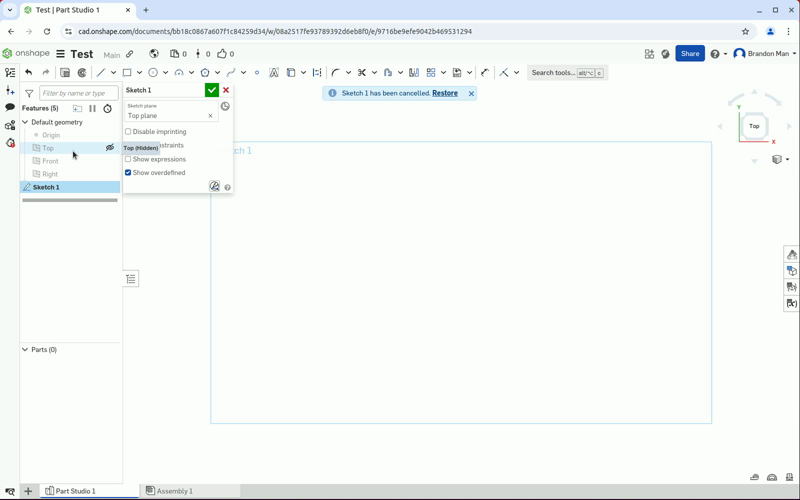
mouse_move(73, 352)
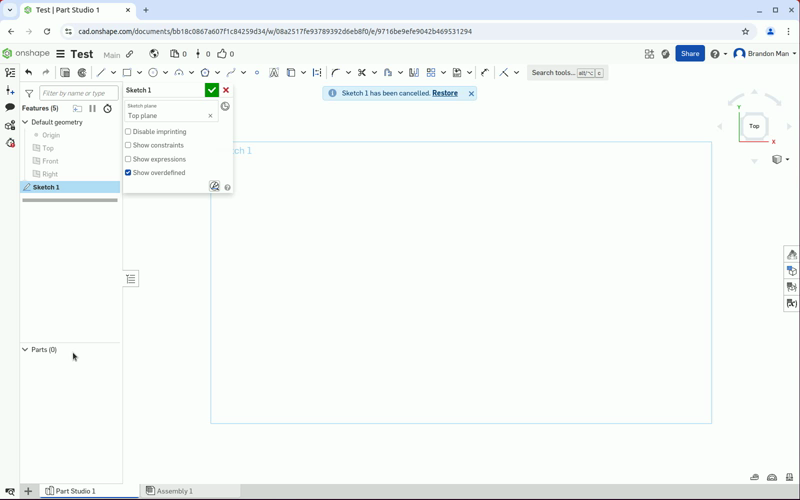
key(y)
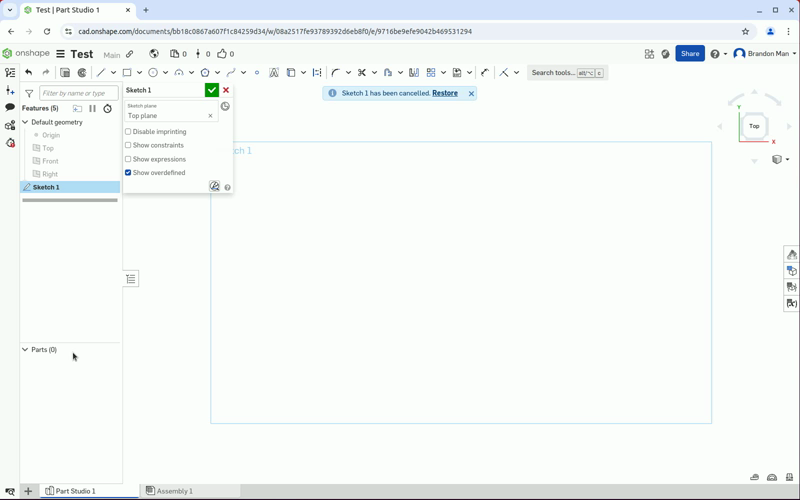
key(l)
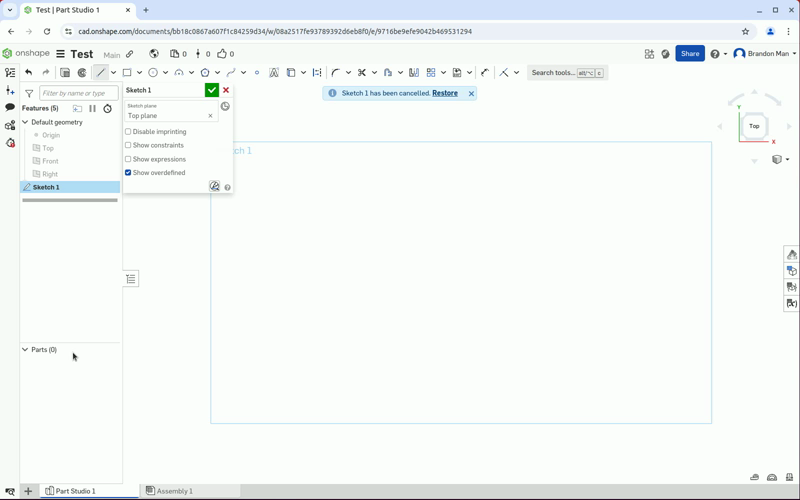
key_down(shift)
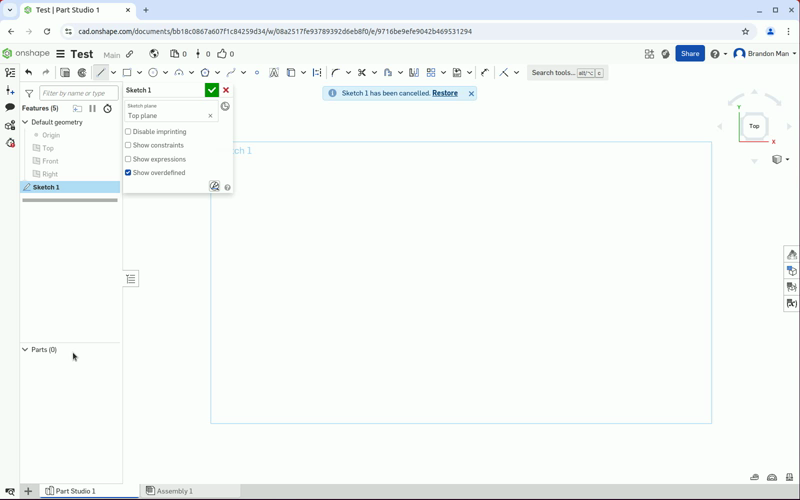
mouse_move(418, 324)
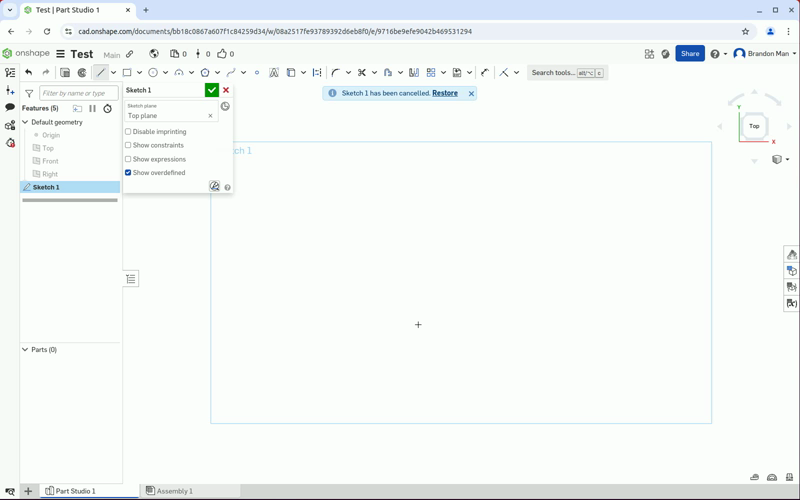
click(418, 324)
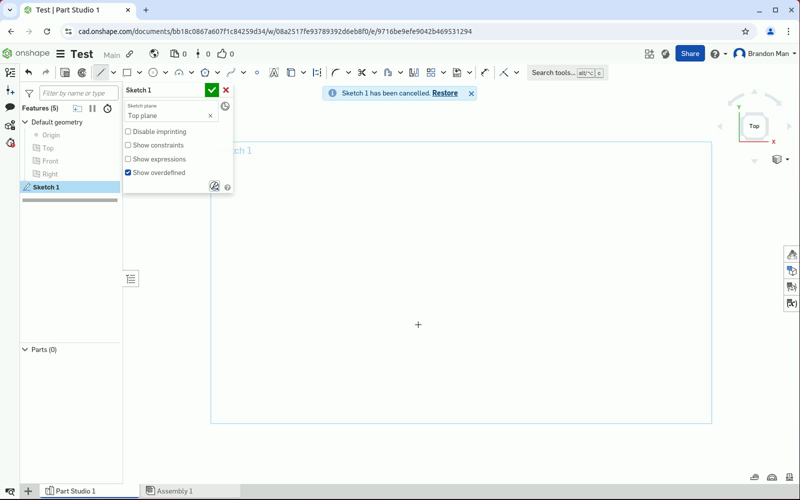
key_up(shift)
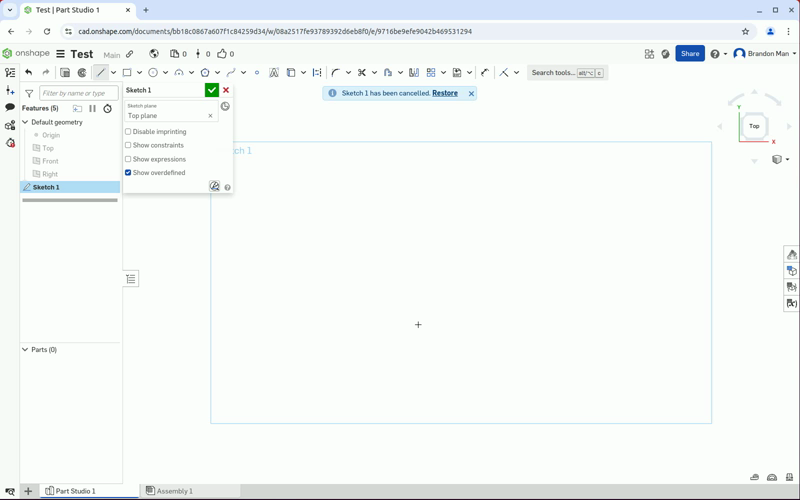
key_down(shift)
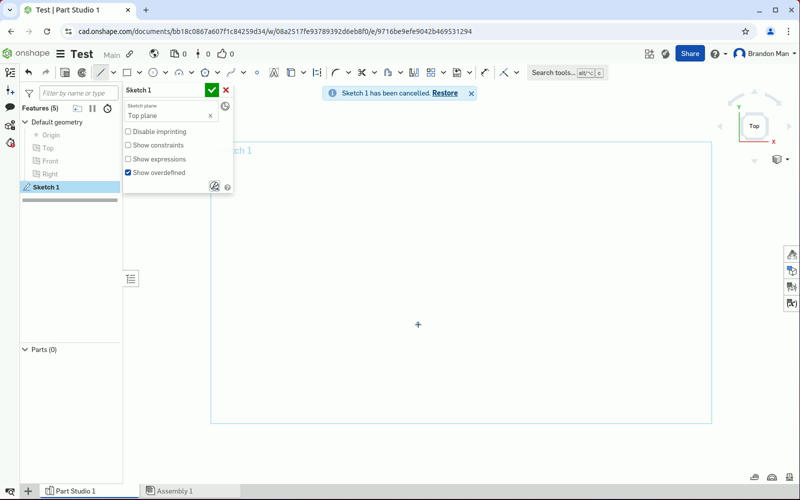
mouse_move(498, 324)
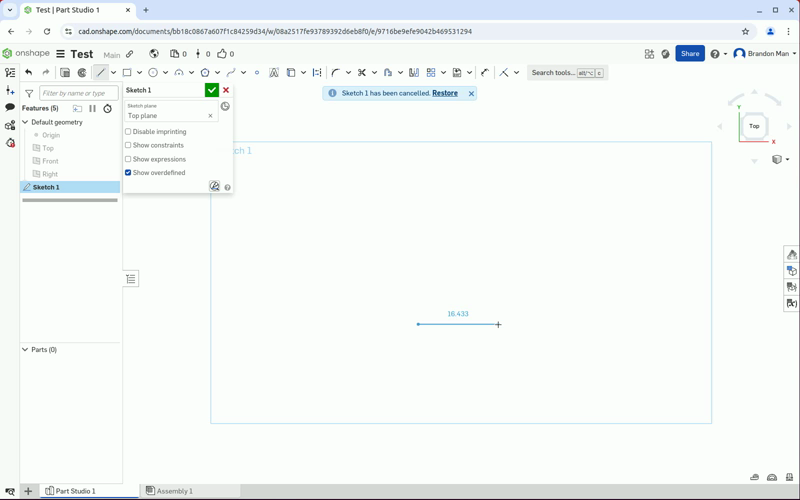
click(498, 324)
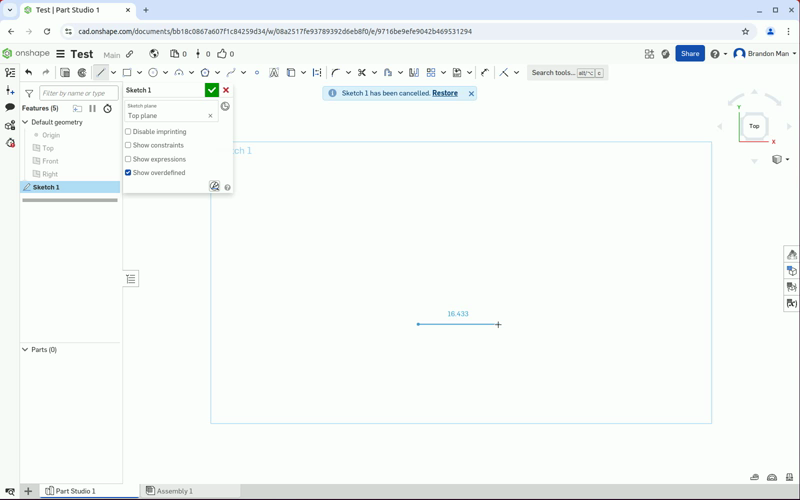
key_up(shift)
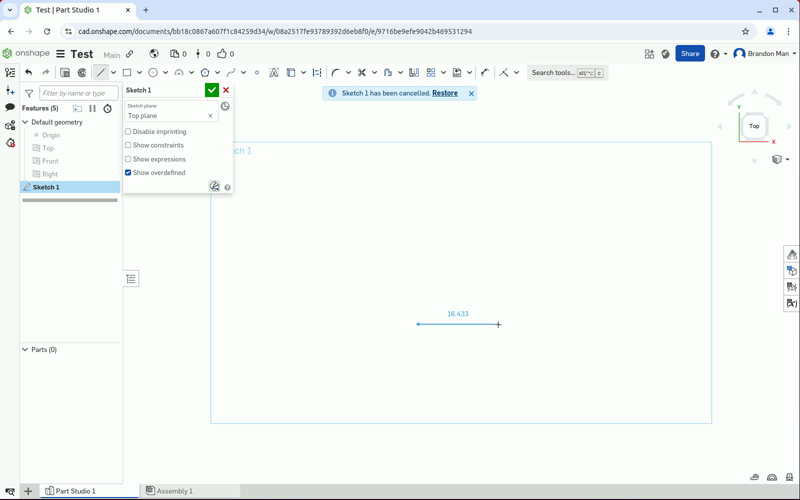
key_down(shift)
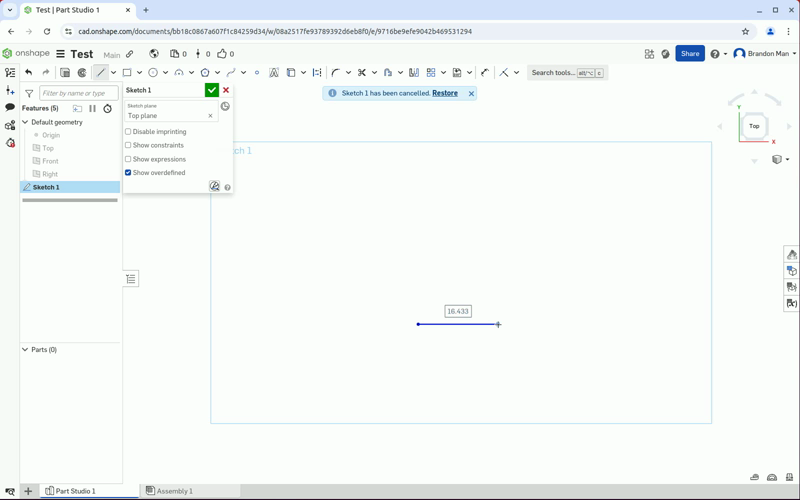
mouse_move(498, 241)
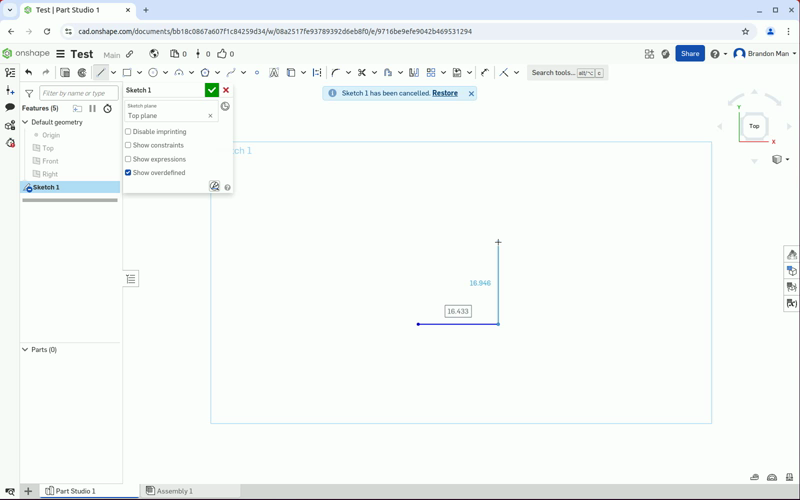
click(498, 241)
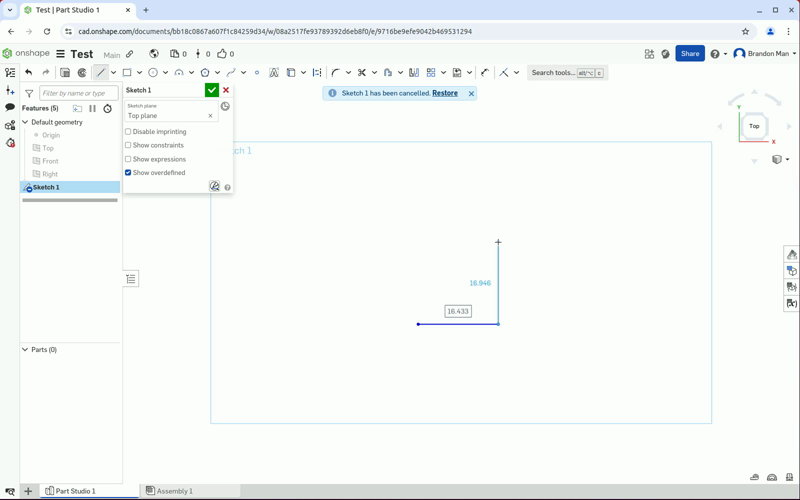
key_up(shift)
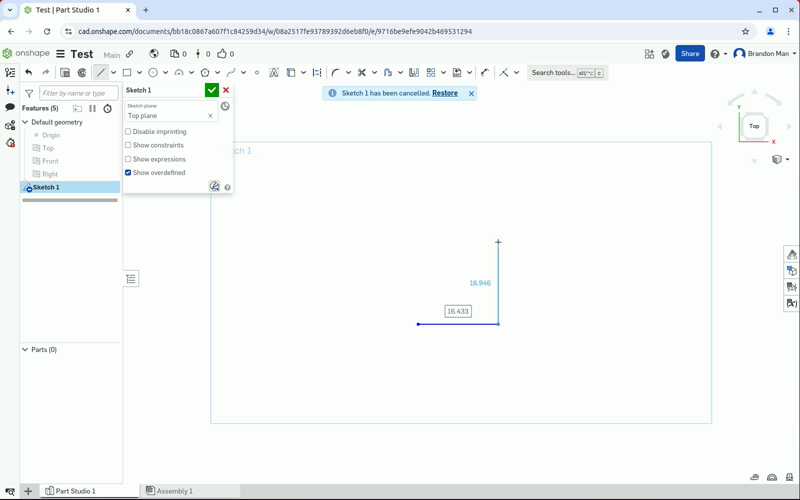
key_down(shift)
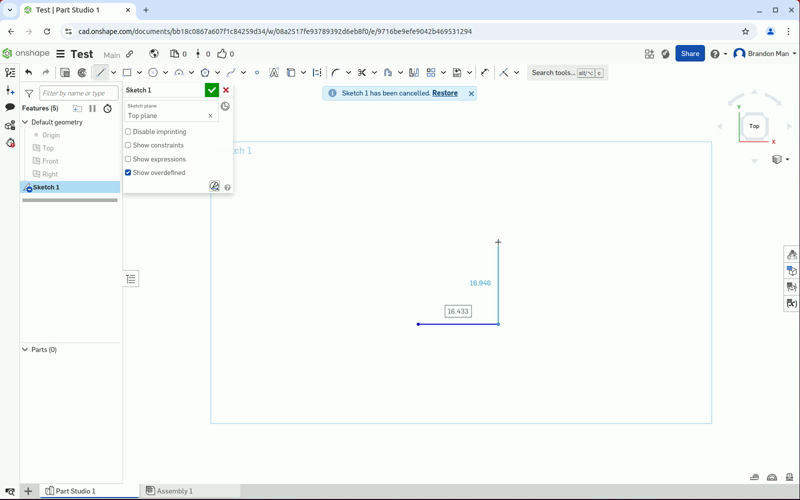
mouse_move(418, 241)
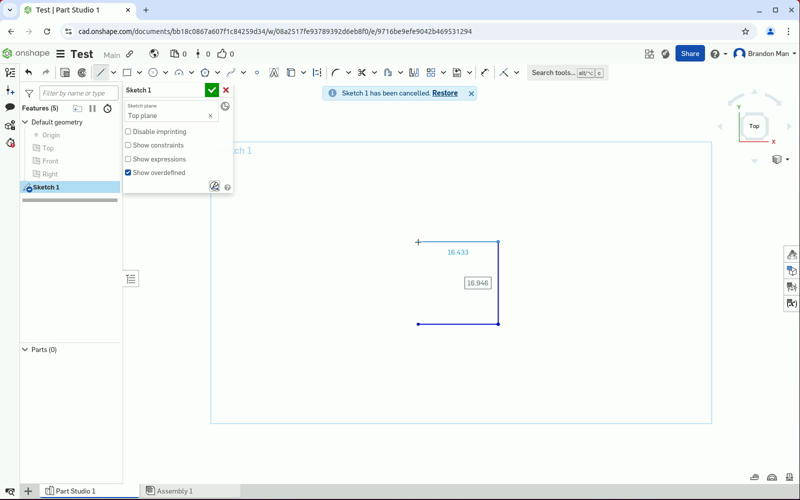
click(418, 241)
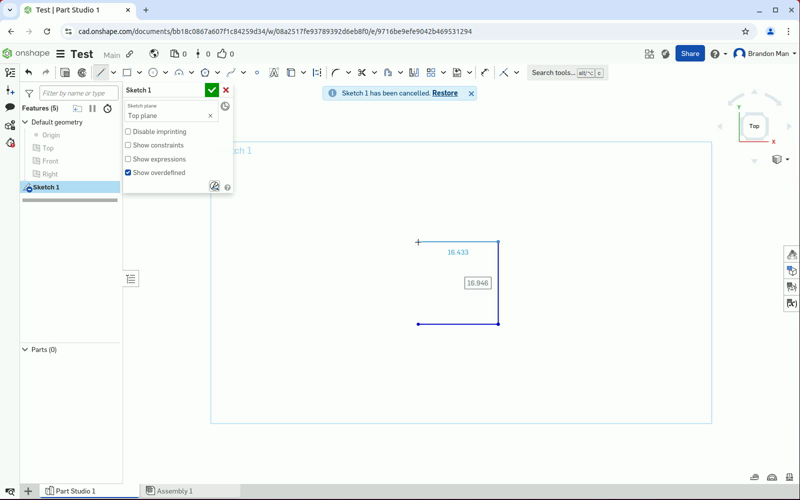
key_up(shift)
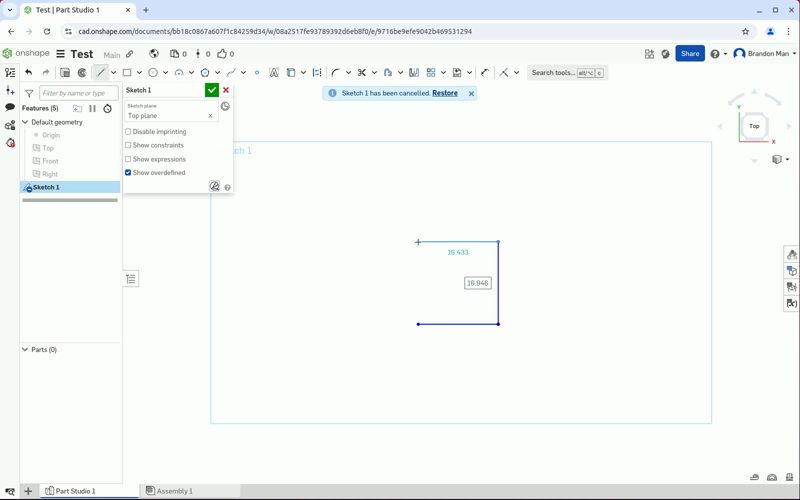
key_down(shift)
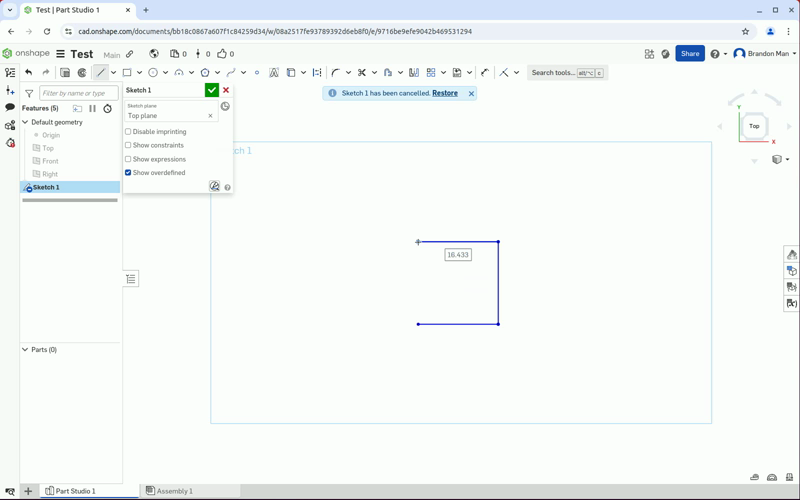
mouse_move(418, 324)
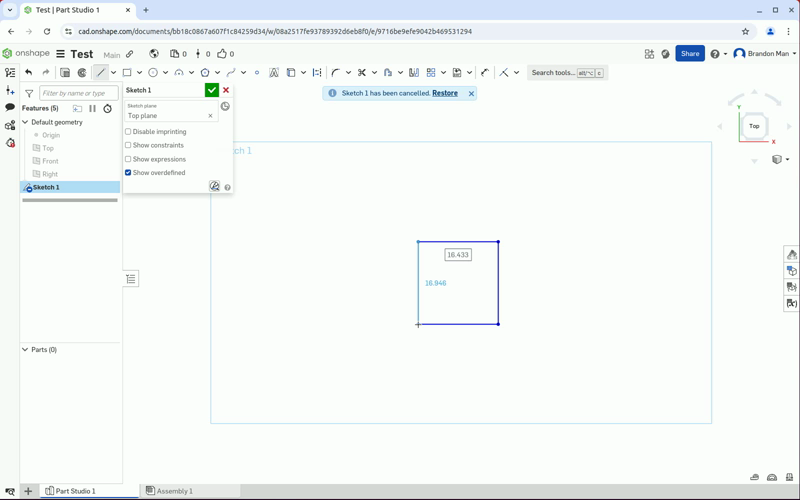
key_up(shift)
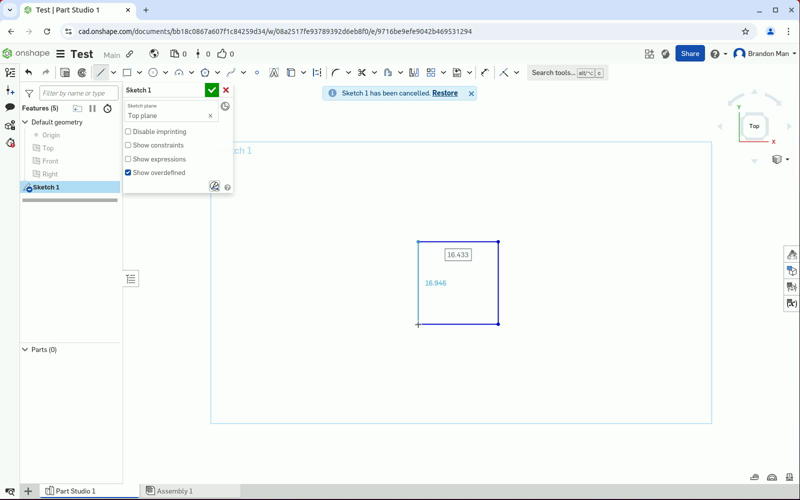
click(418, 324)
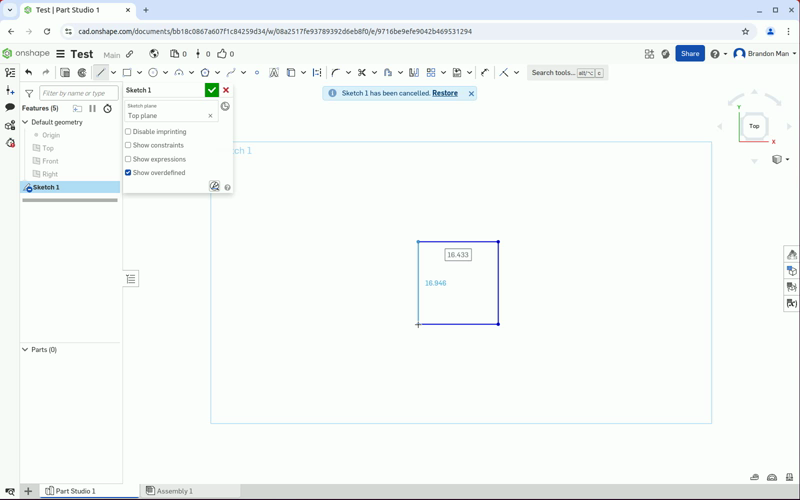
key(esc)
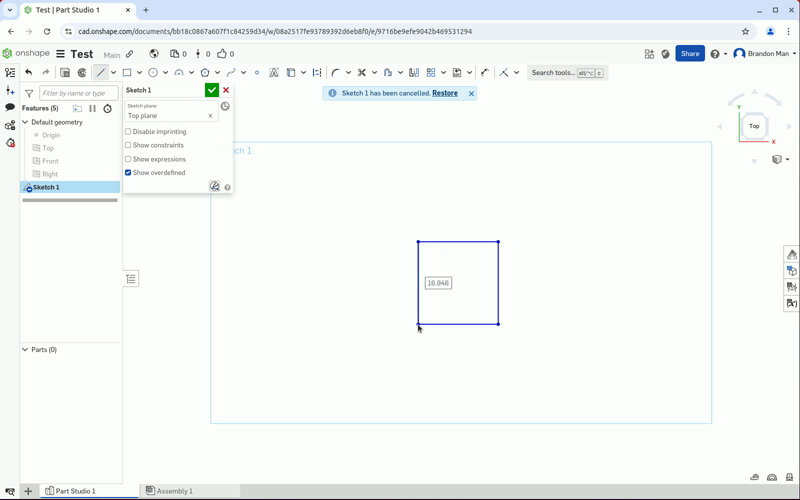
mouse_move(430, 297)
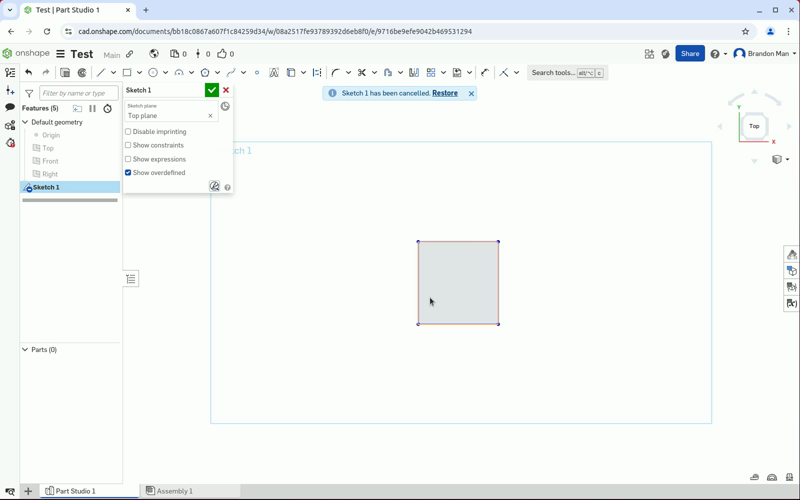
click(430, 297)
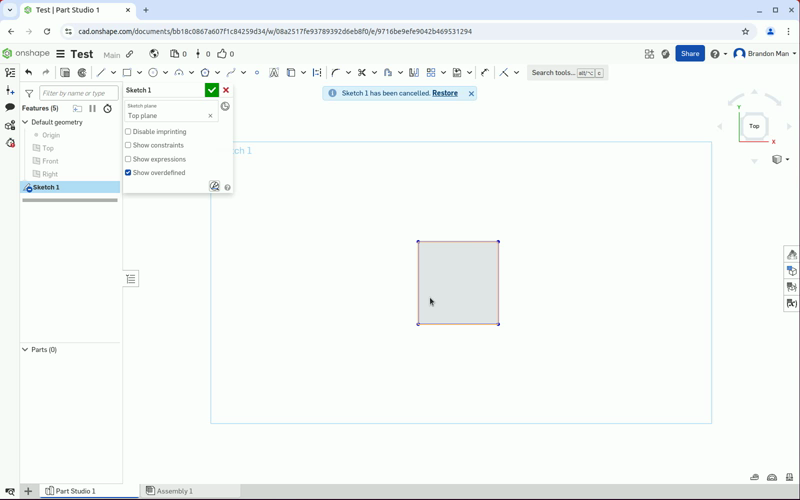
mouse_move(73, 352)
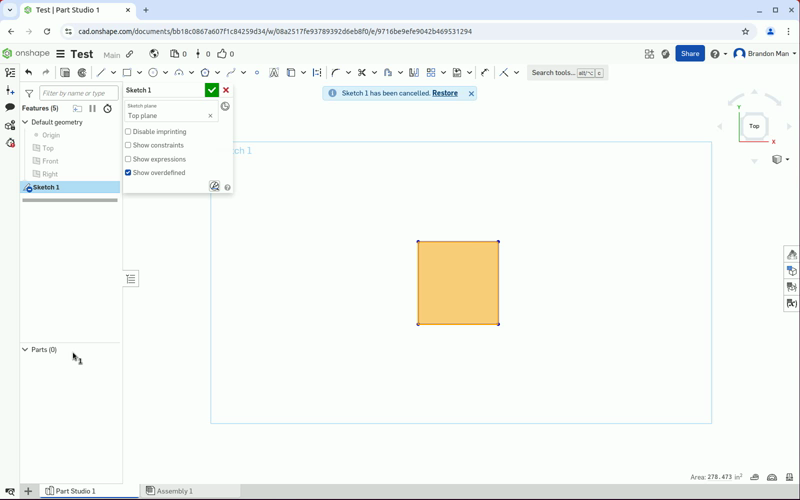
key(shift+y)
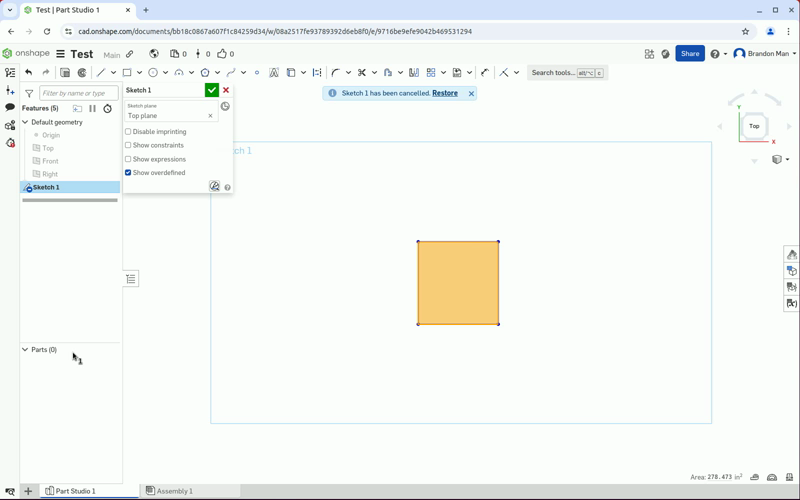
key(shift+e)
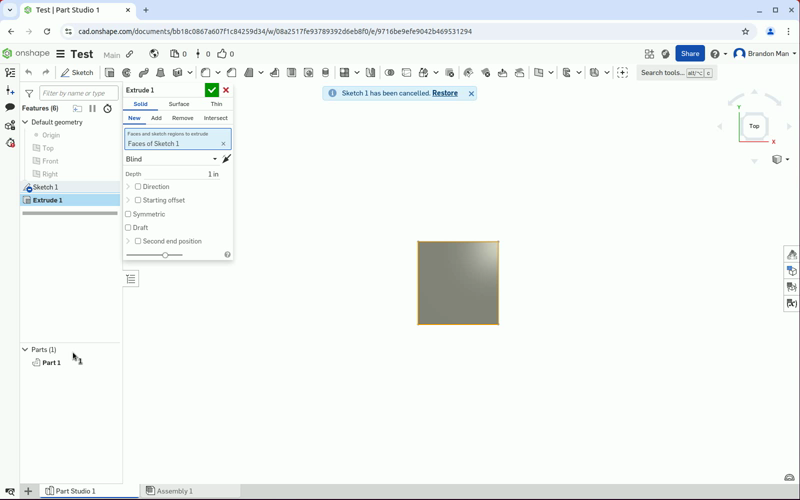
mouse_move(143, 106)
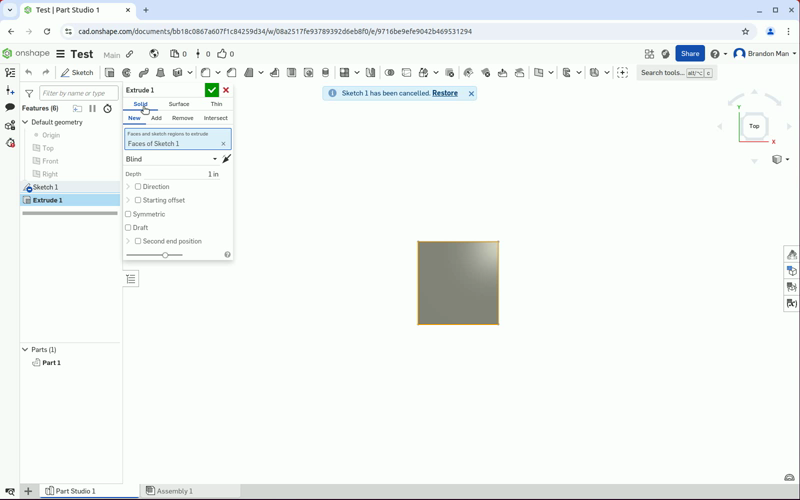
click(143, 106)
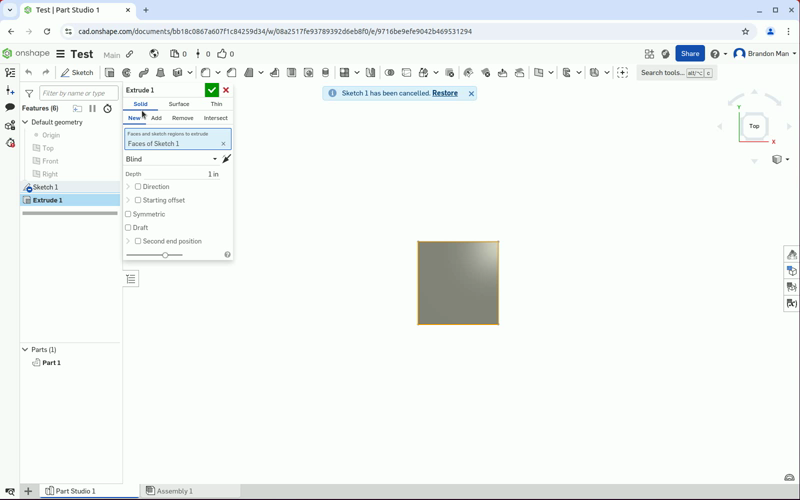
mouse_move(137, 120)
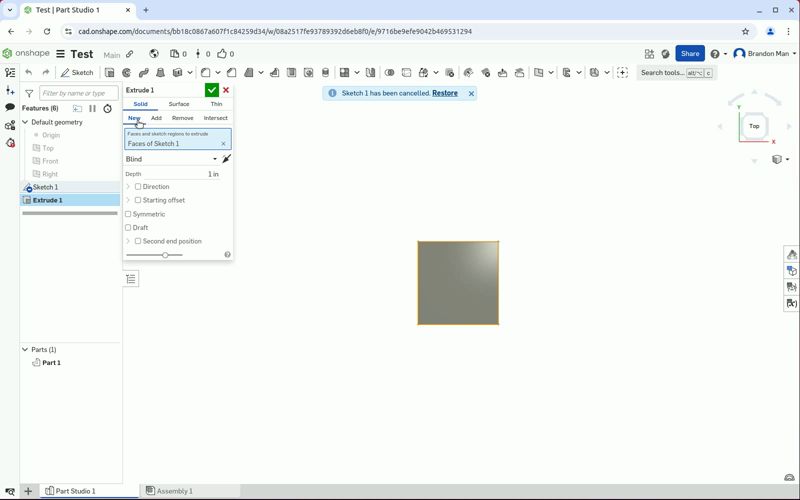
click(137, 120)
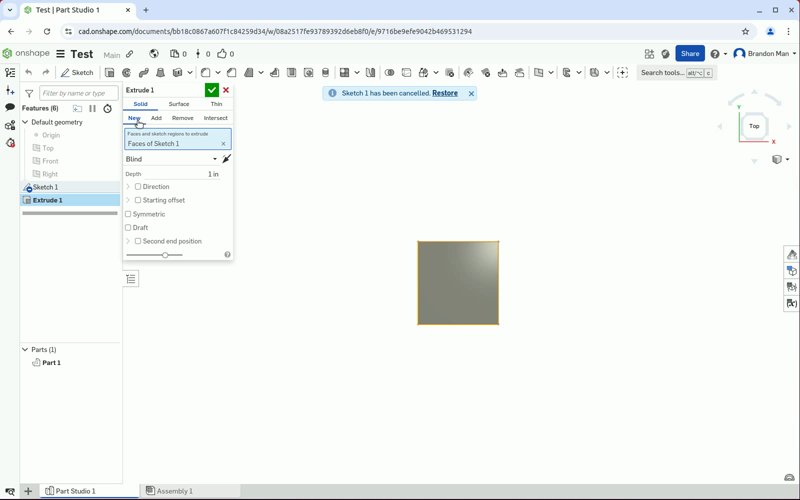
key(tab, 4)
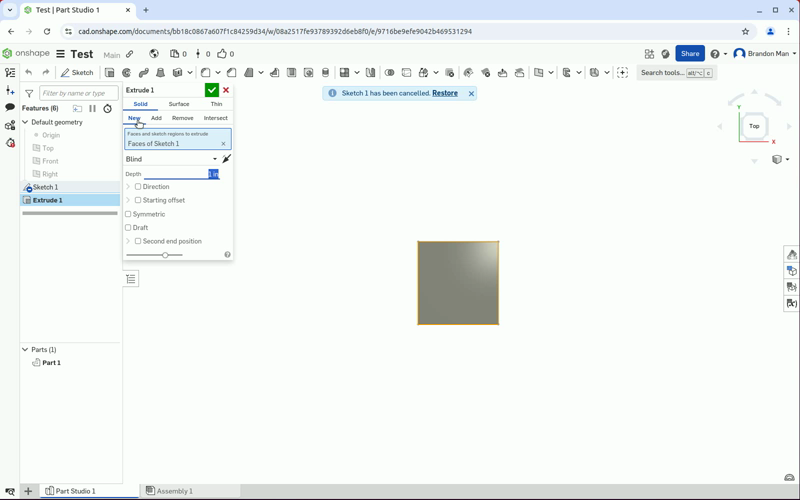
text(16.128)
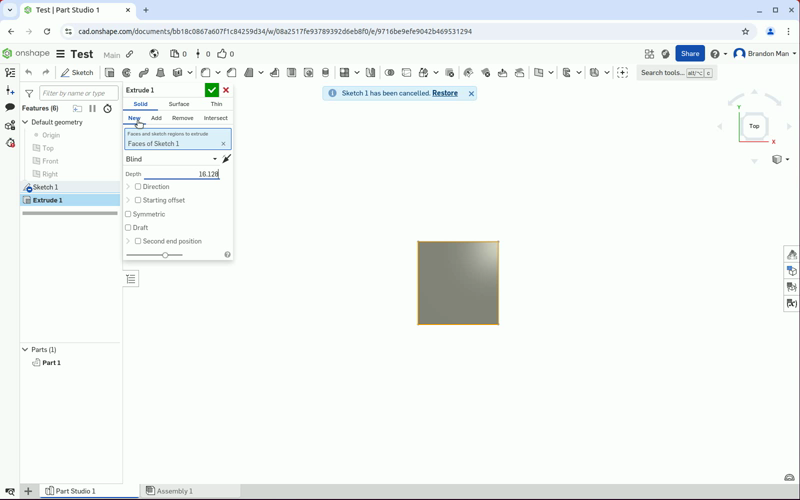
key(enter)
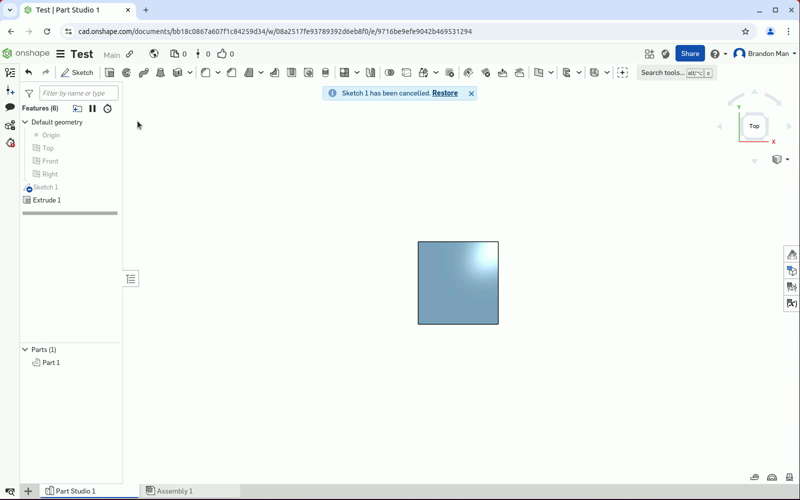
key(shift+h)
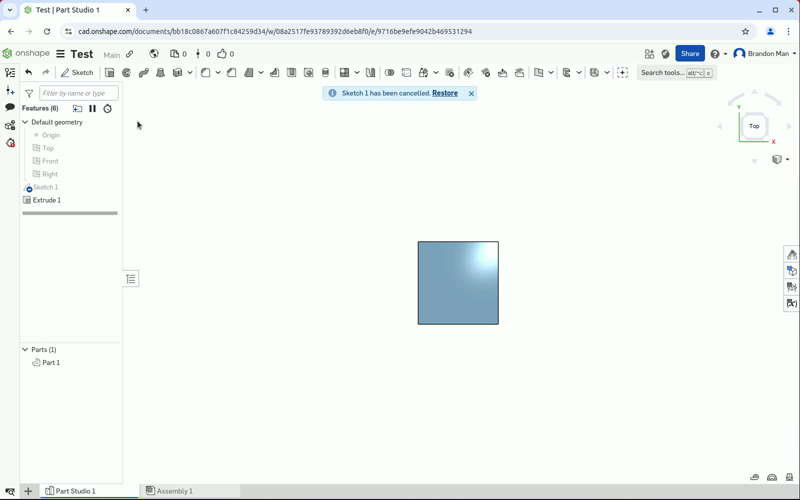
key(shift+h)
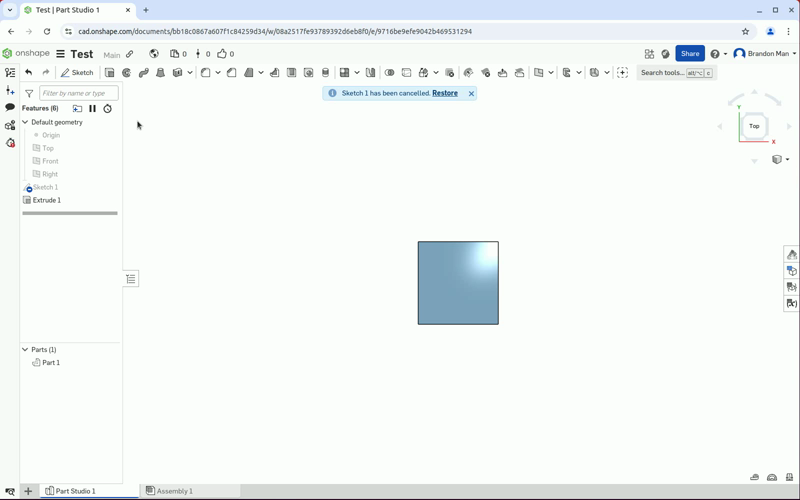
mouse_move(73, 189)
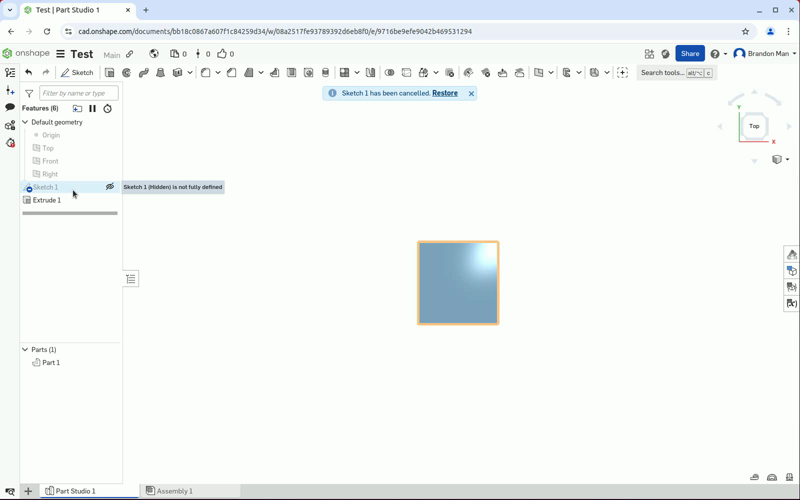
click(73, 189)
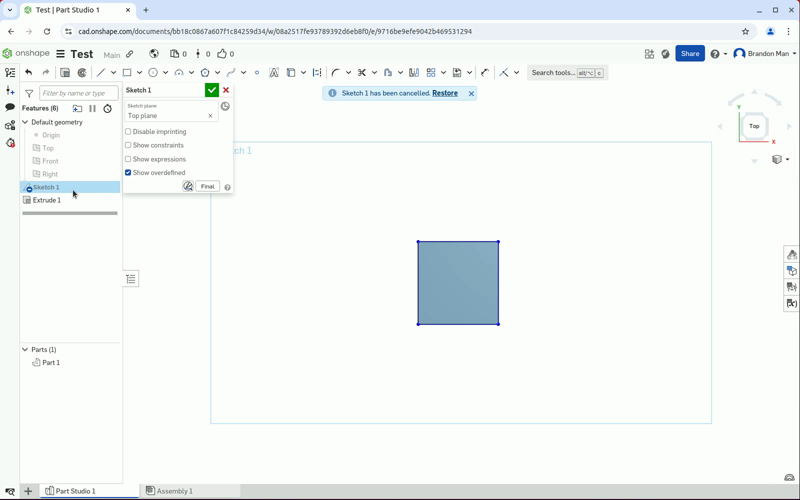
mouse_move(229, 92)
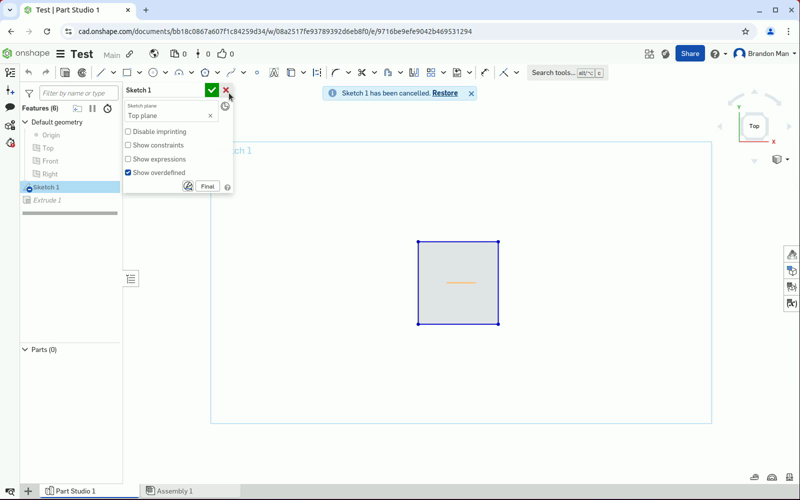
click(229, 92)
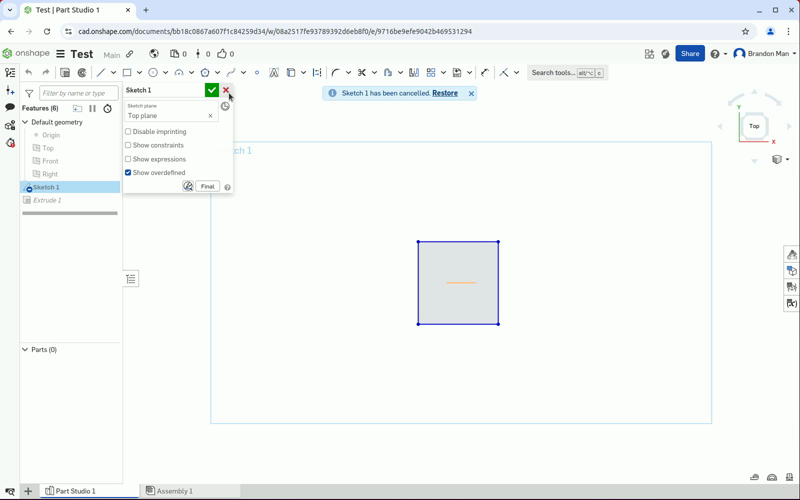
key(shift+s)
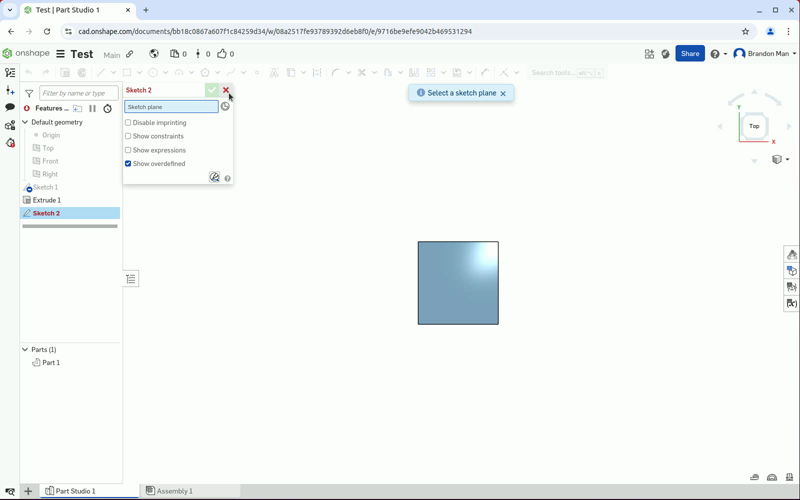
mouse_move(73, 150)
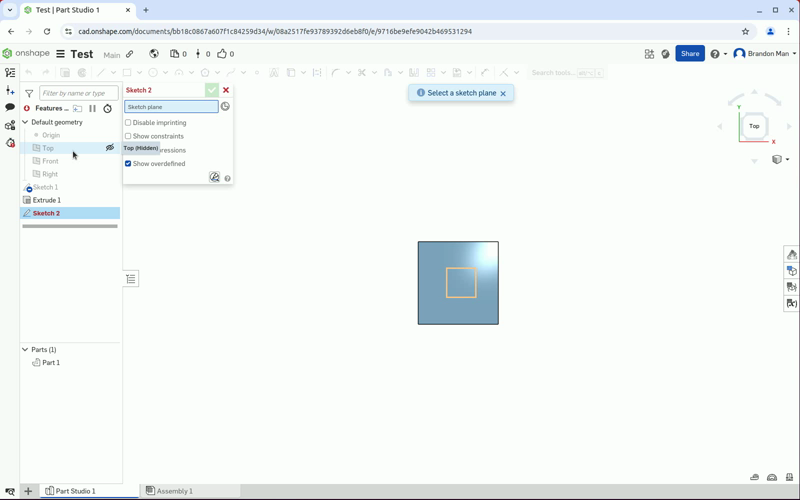
click(73, 150)
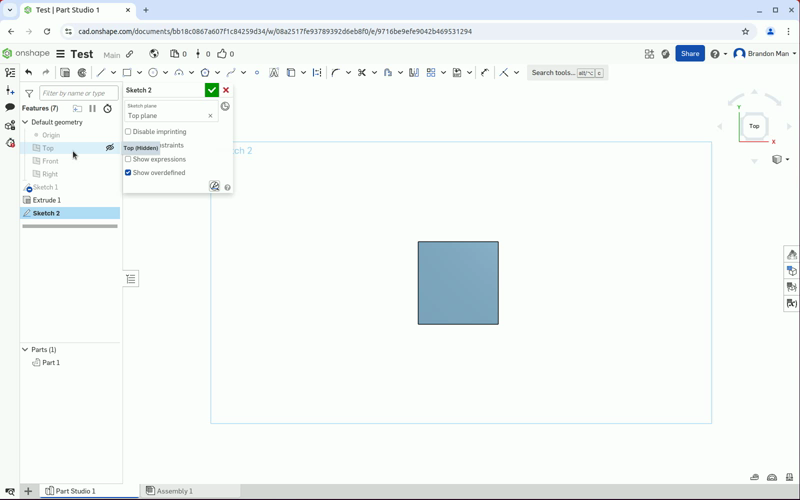
mouse_move(73, 352)
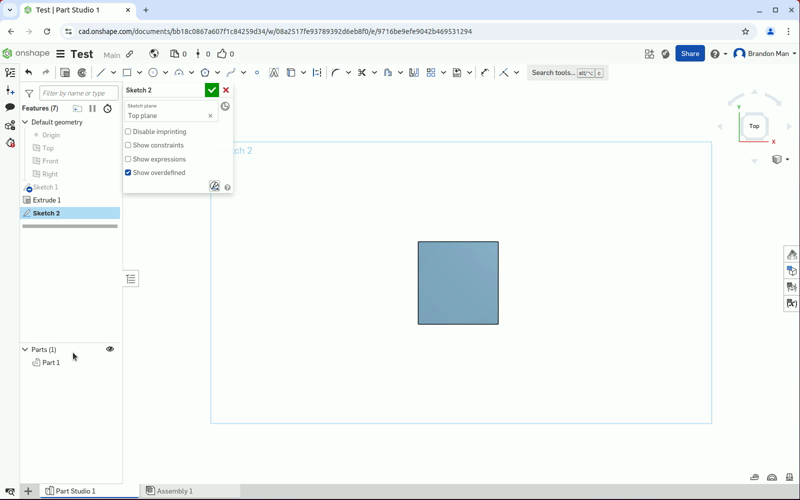
key(y)
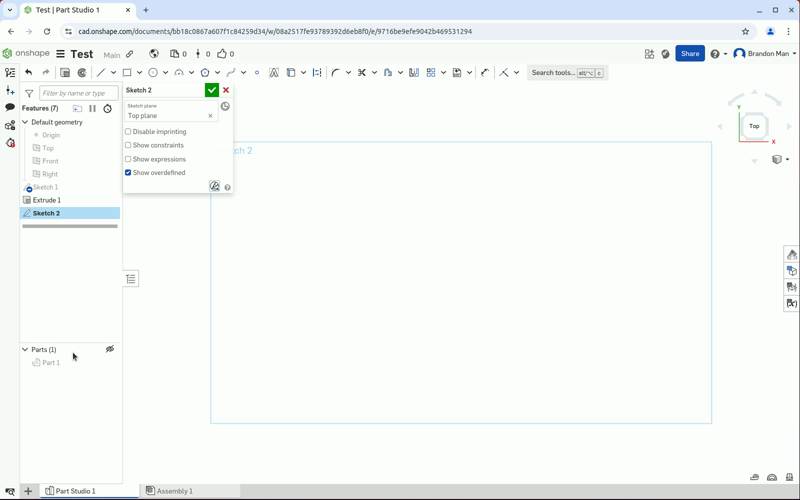
key(l)
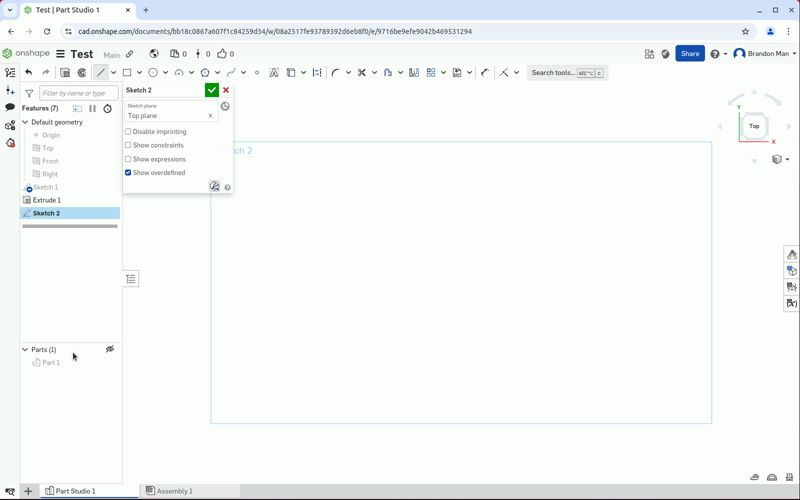
key_down(shift)
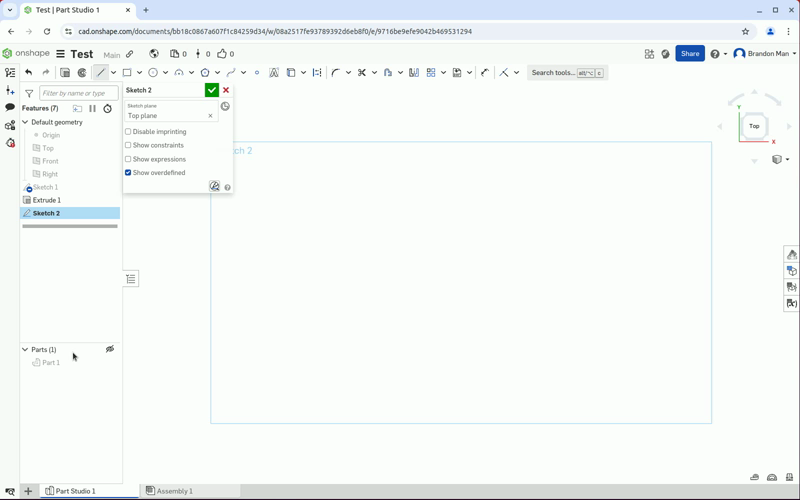
mouse_move(418, 324)
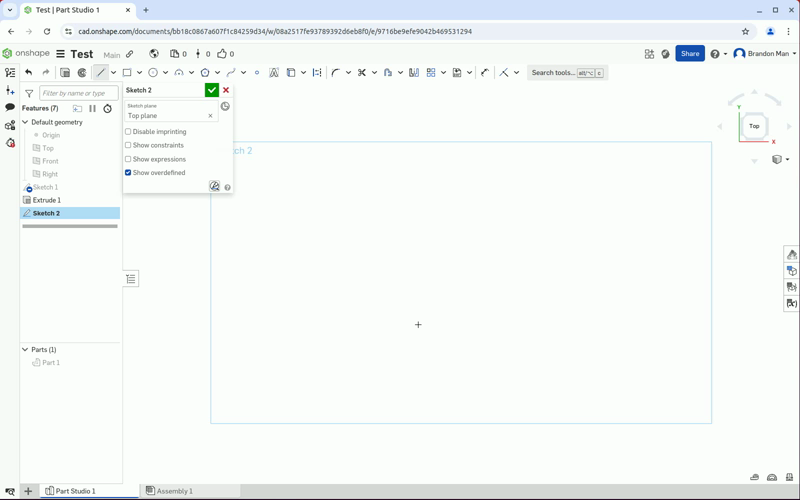
click(418, 324)
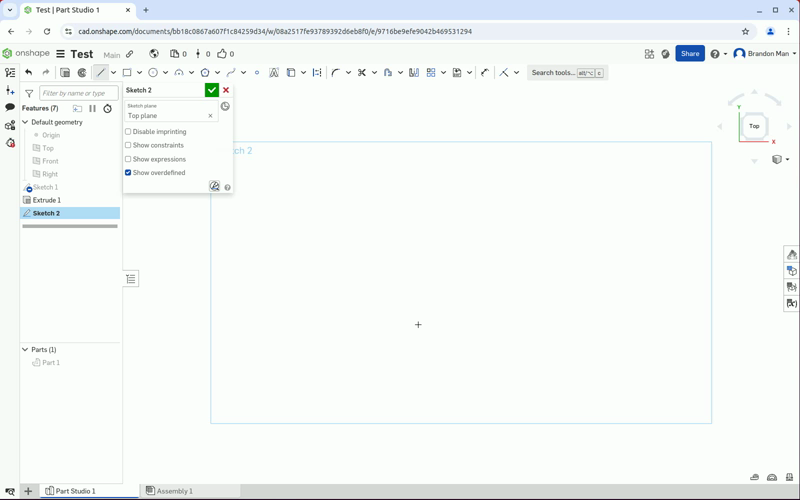
key_up(shift)
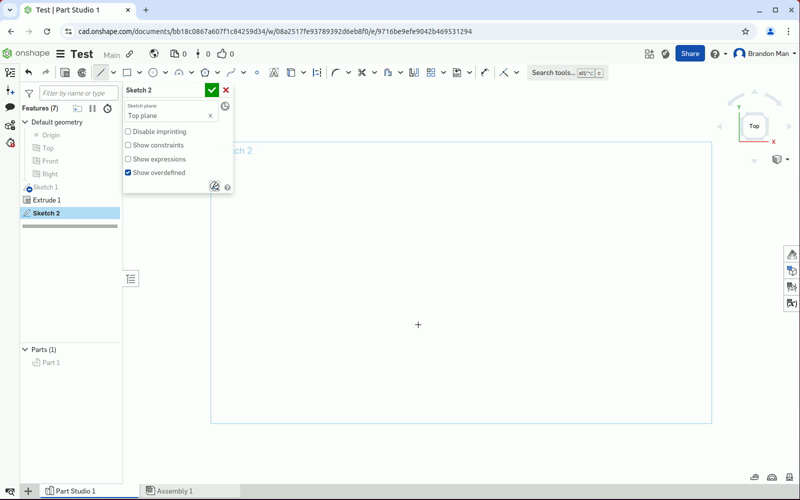
key_down(shift)
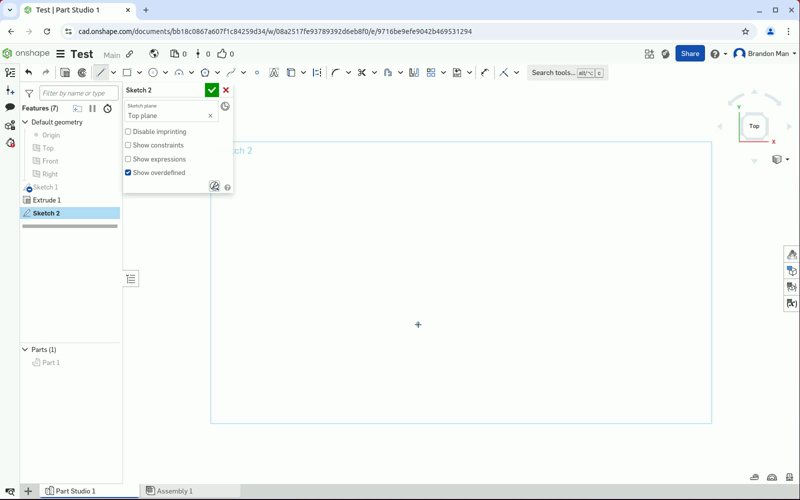
mouse_move(498, 324)
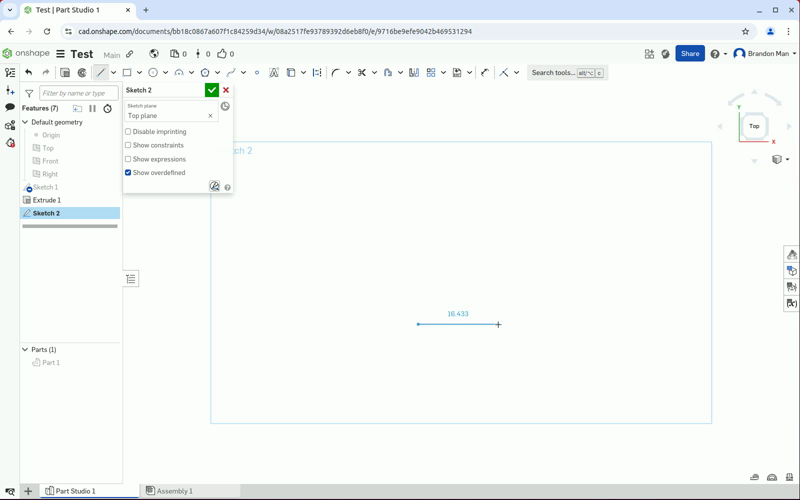
click(498, 324)
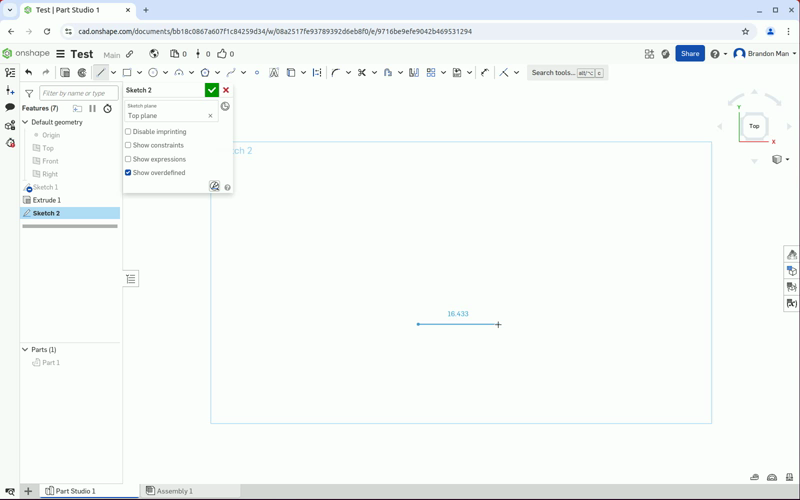
key_up(shift)
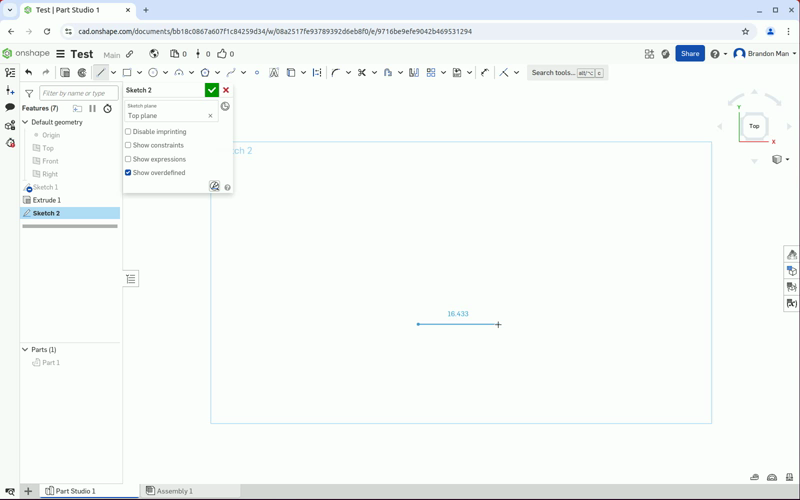
key_down(shift)
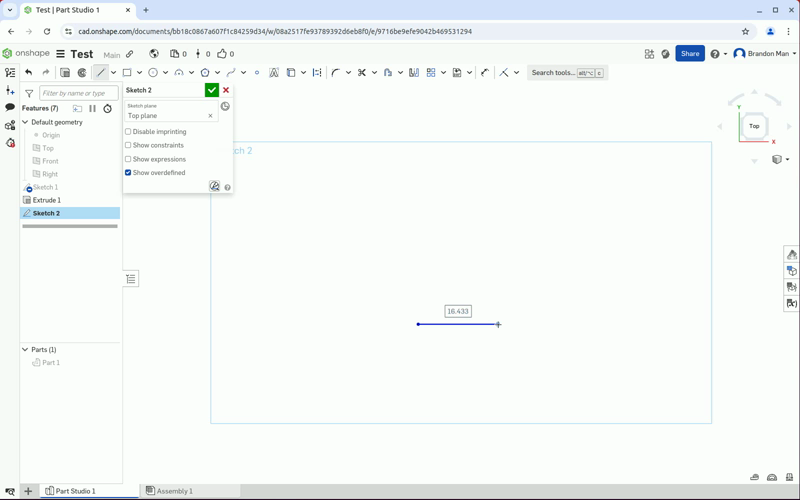
mouse_move(498, 241)
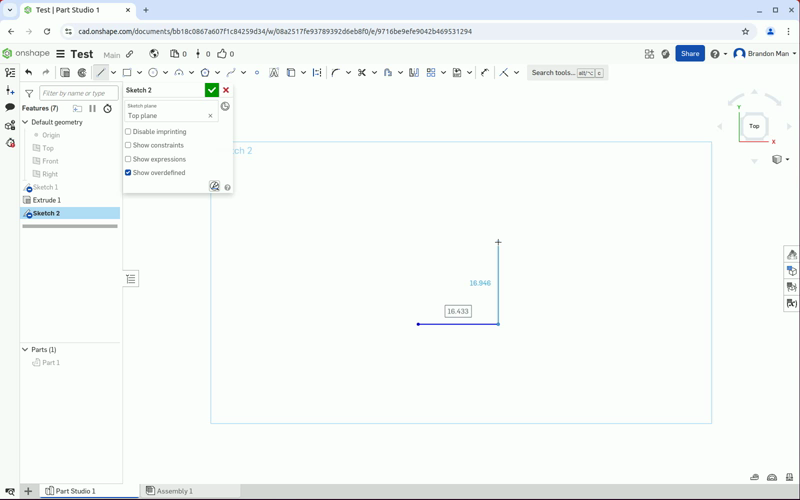
click(498, 241)
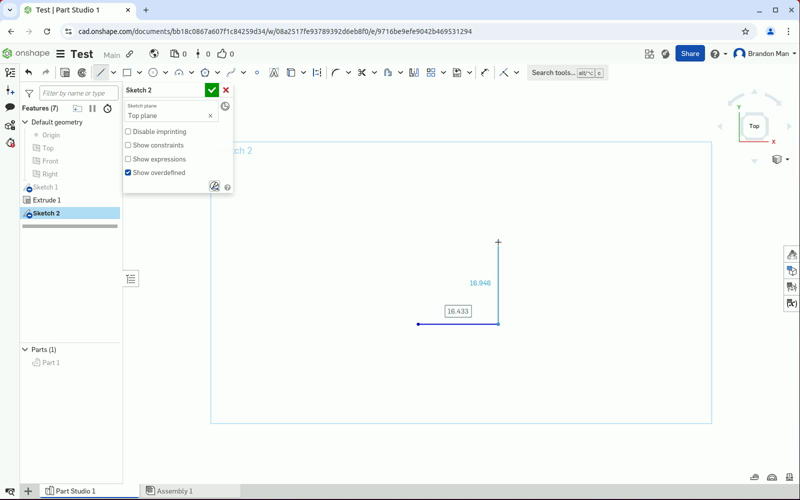
key_up(shift)
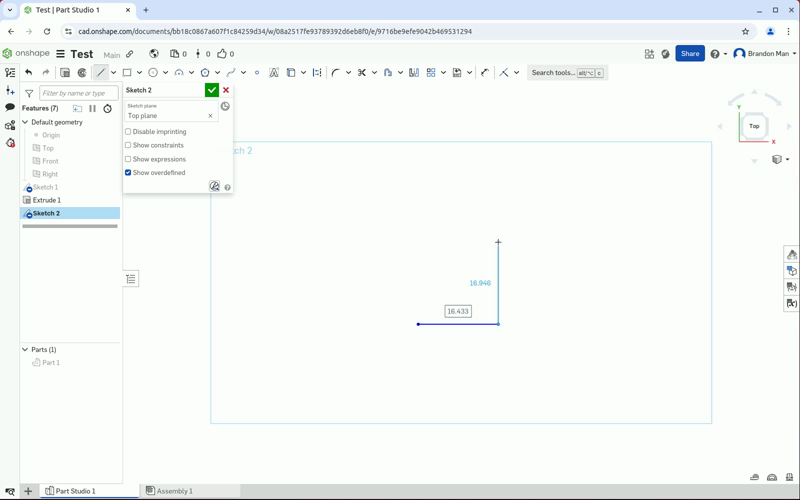
key_down(shift)
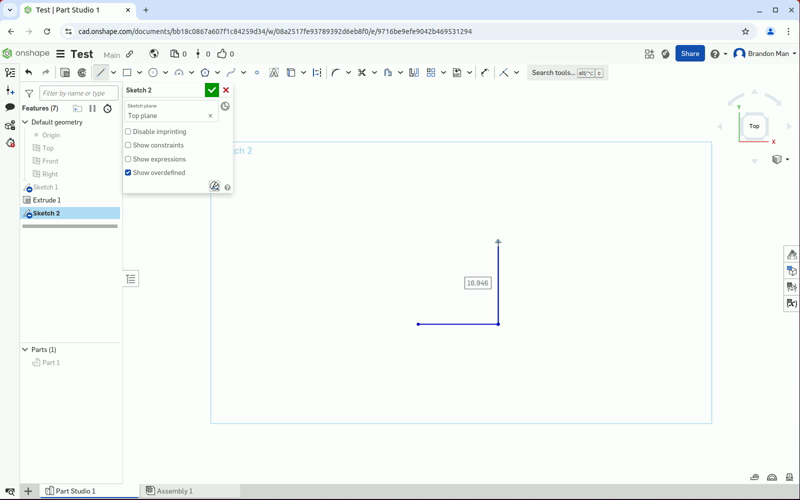
mouse_move(418, 241)
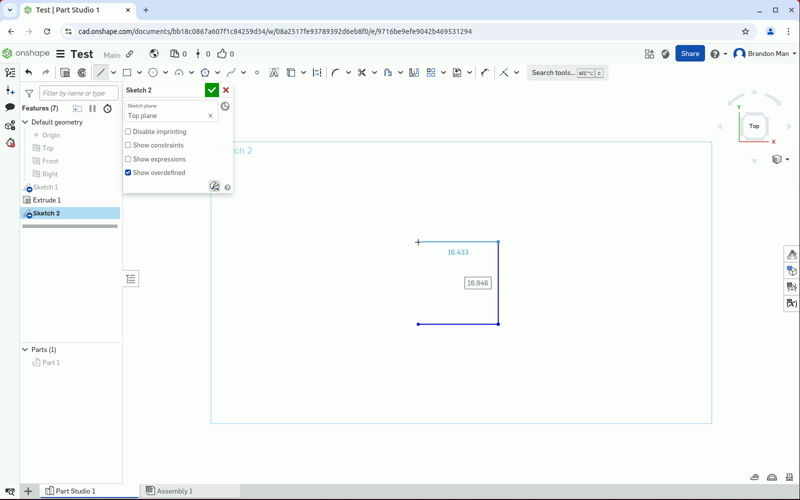
click(418, 241)
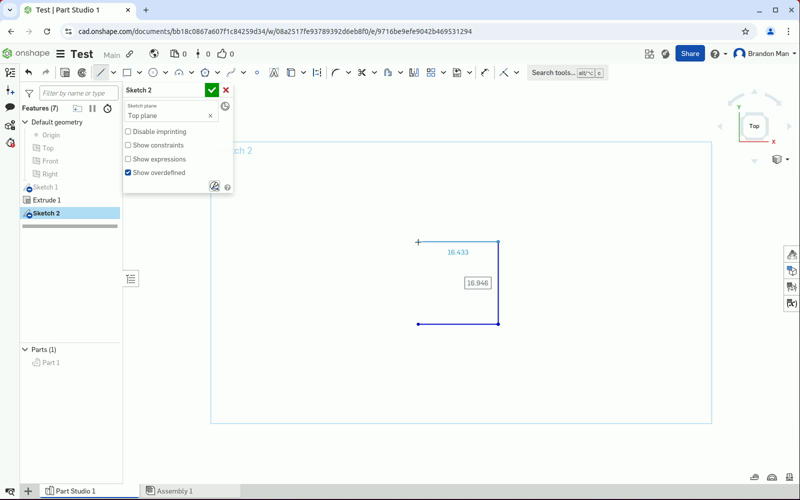
key_up(shift)
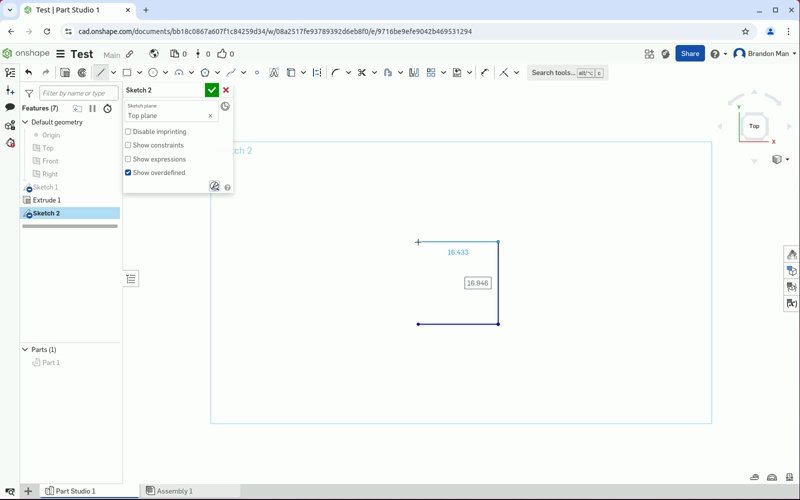
key_down(shift)
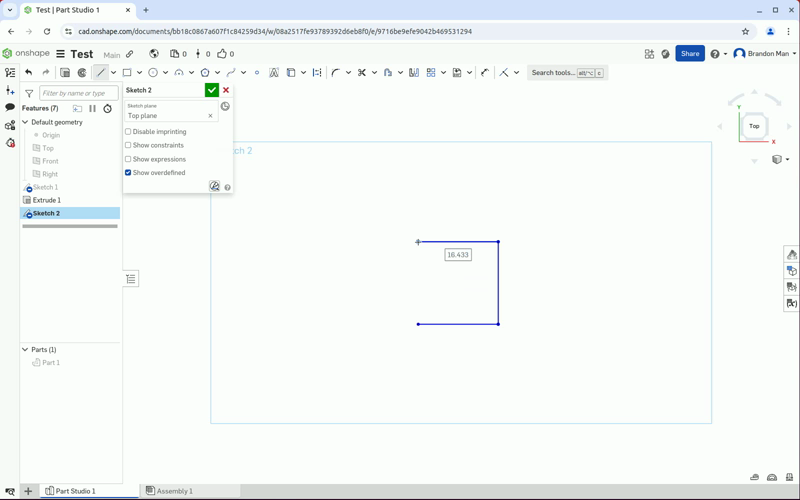
mouse_move(418, 324)
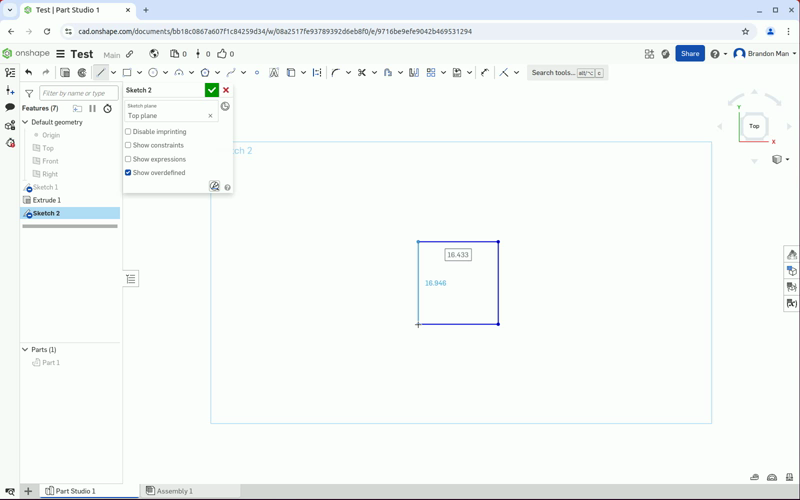
key_up(shift)
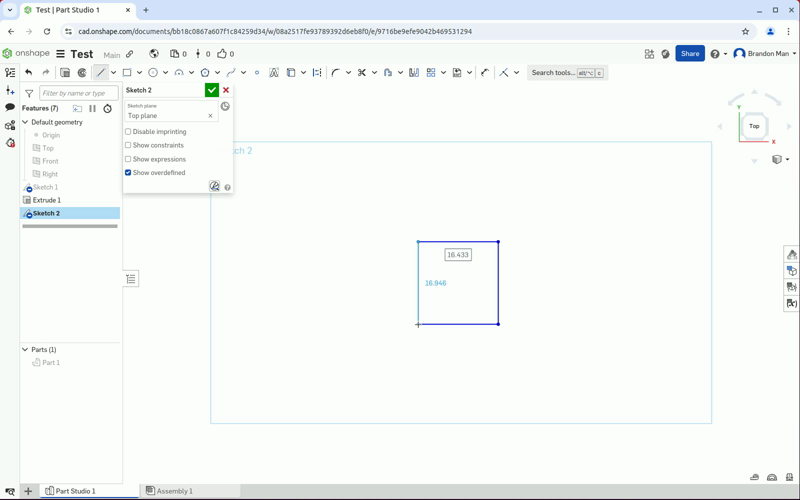
click(418, 324)
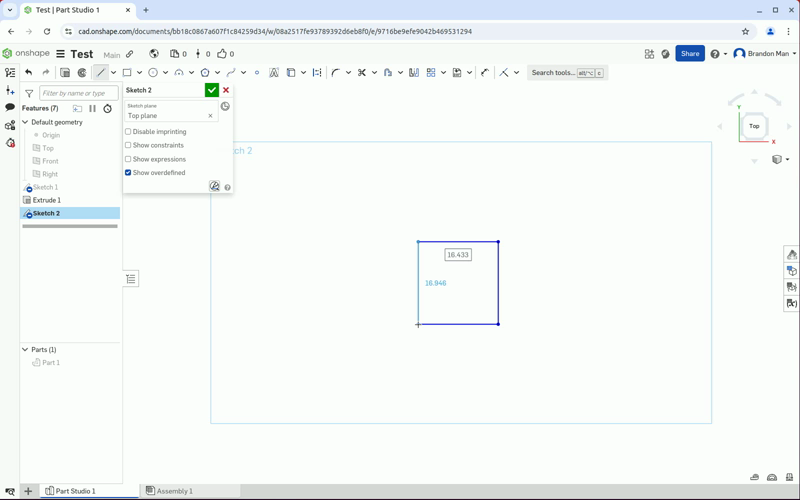
key(esc)
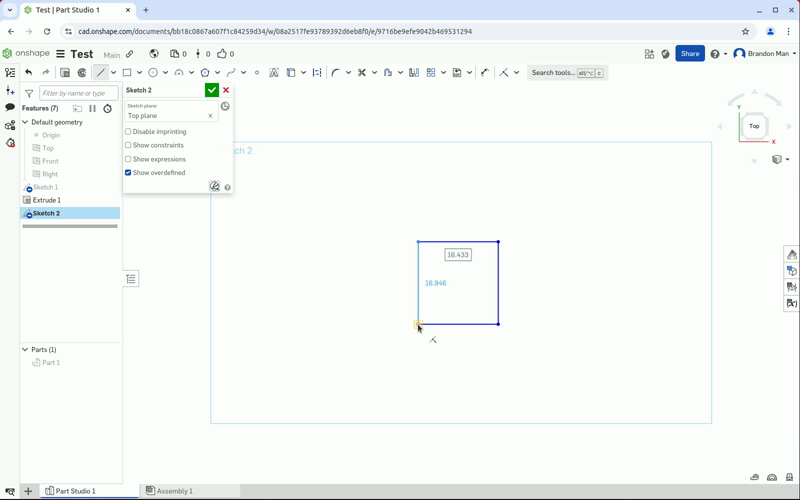
mouse_move(447, 287)
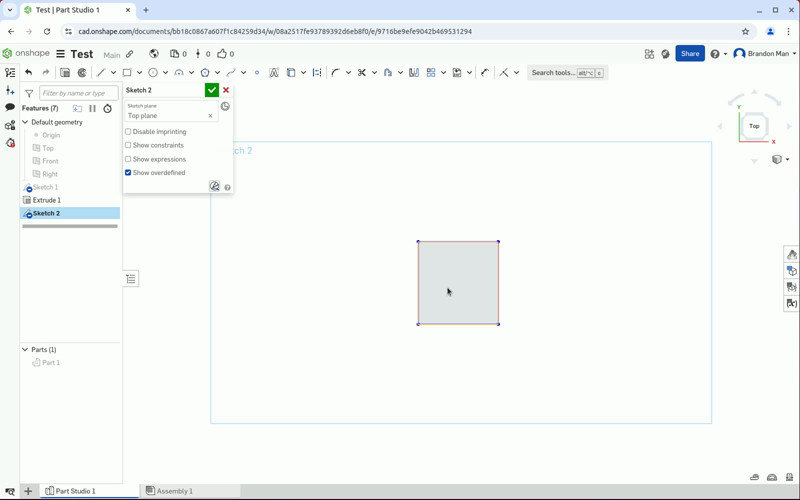
click(447, 287)
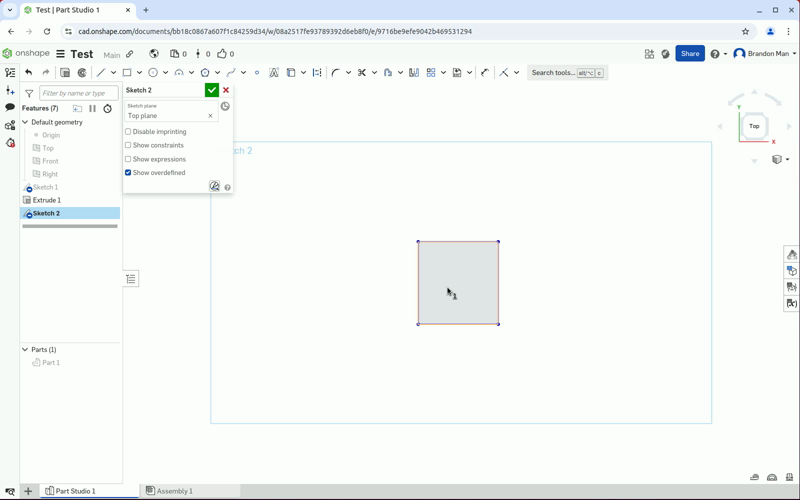
mouse_move(73, 352)
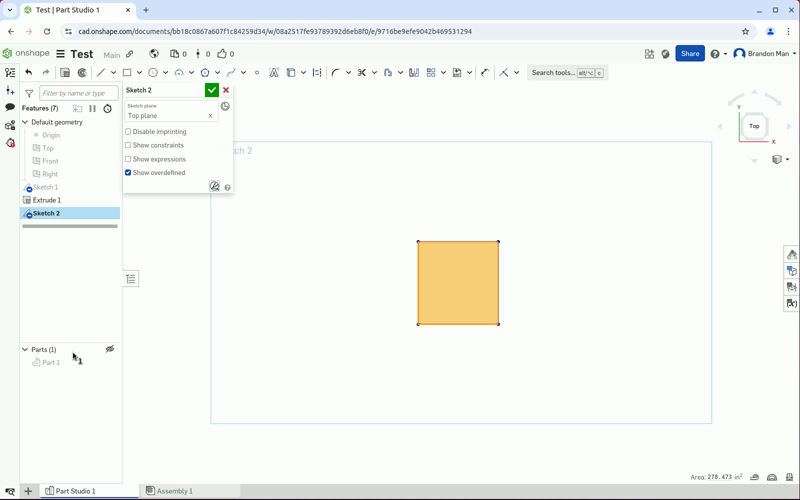
key(shift+y)
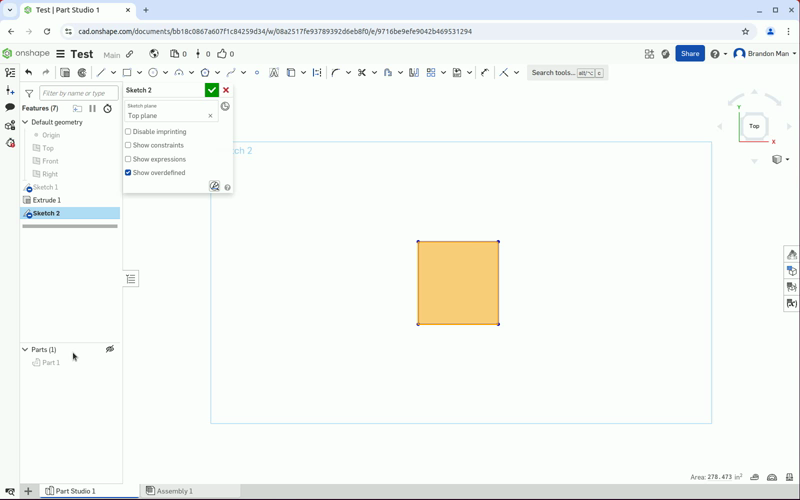
key(shift+e)
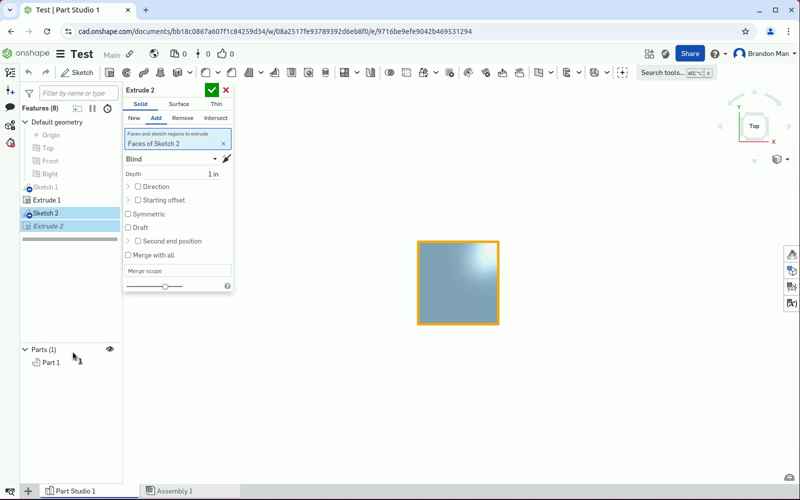
mouse_move(143, 106)
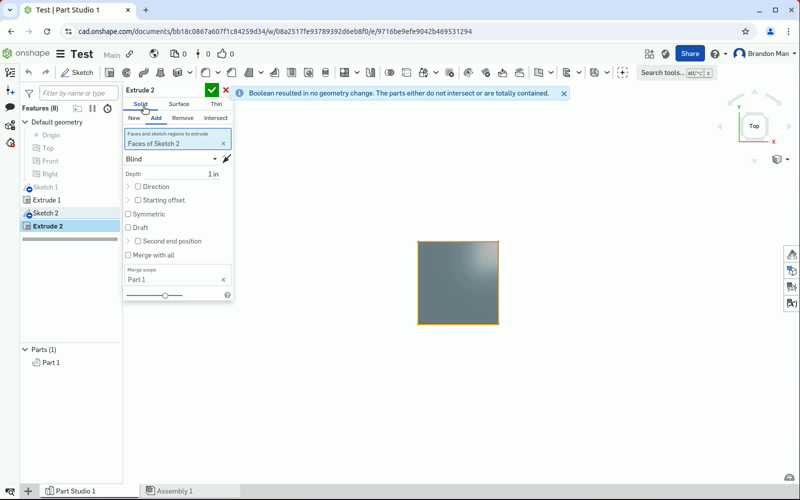
click(143, 106)
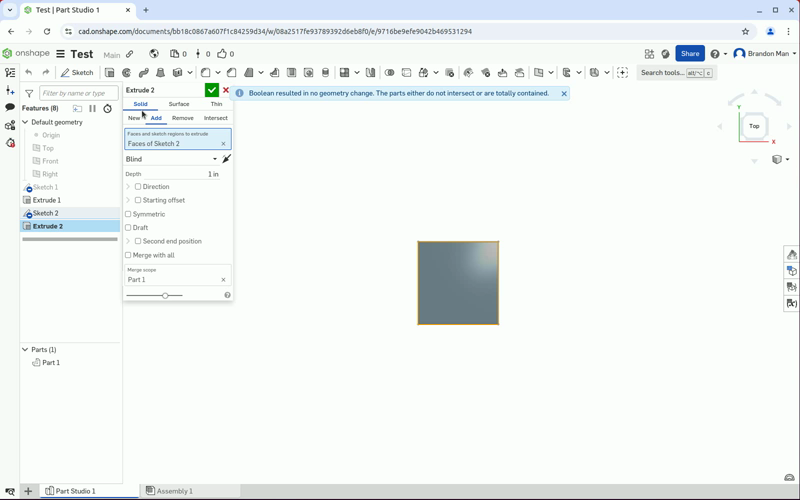
mouse_move(137, 120)
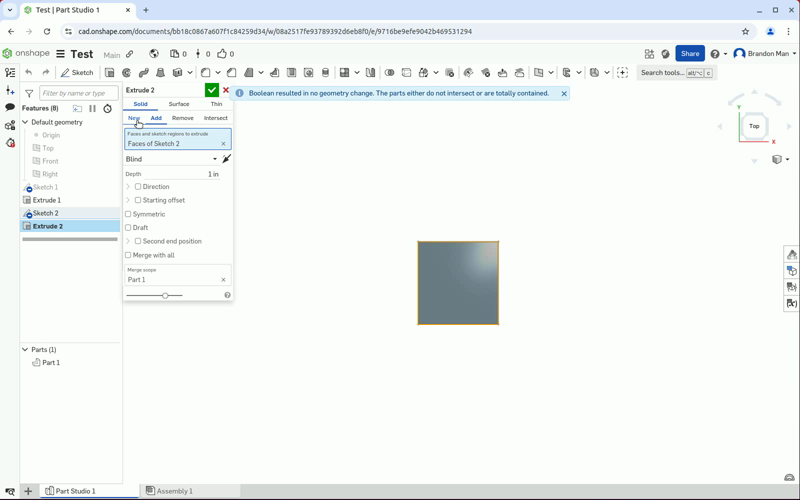
click(137, 120)
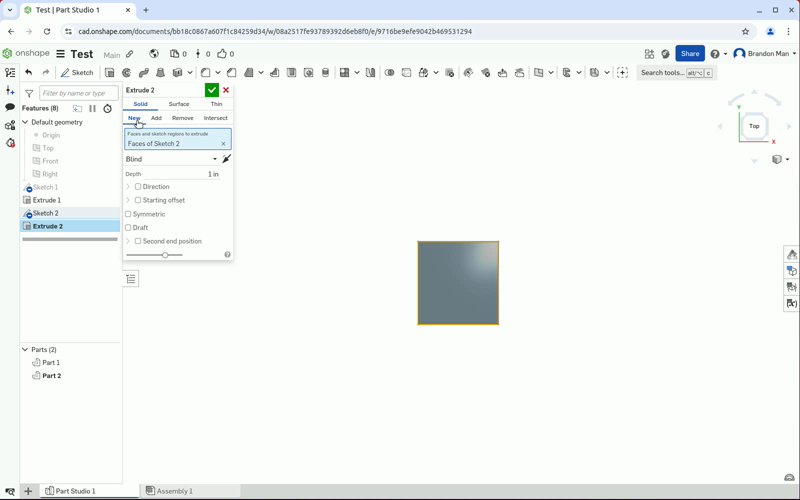
key(tab, 4)
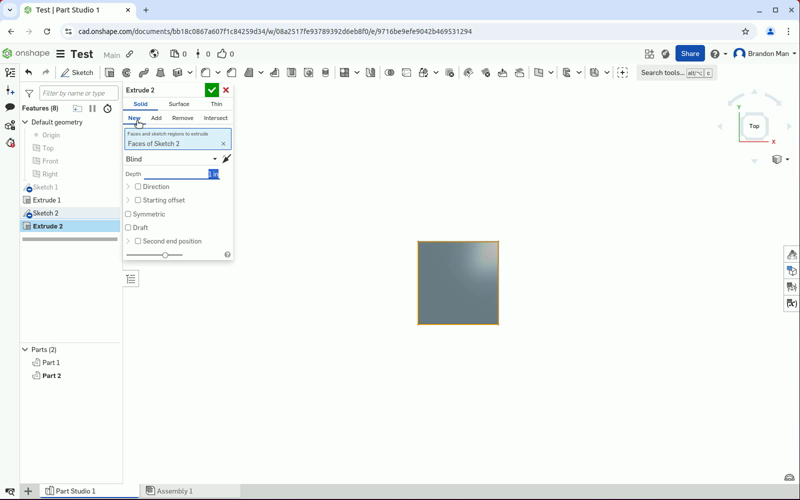
text(16.128)
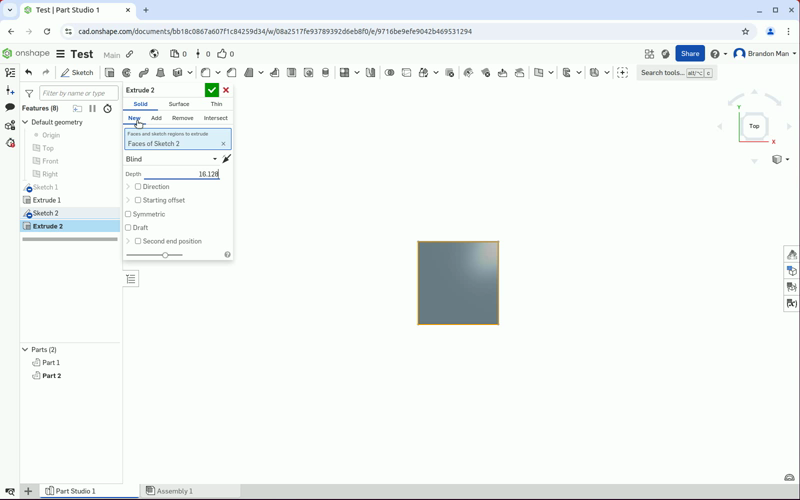
key(enter)
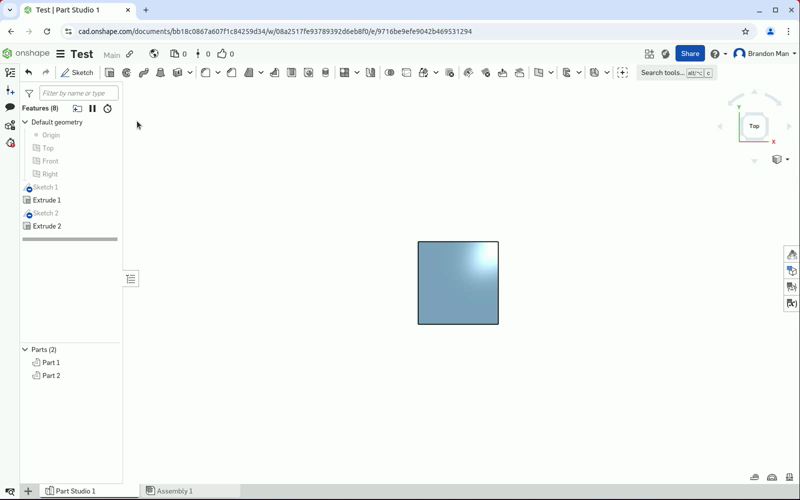
key(shift+h)
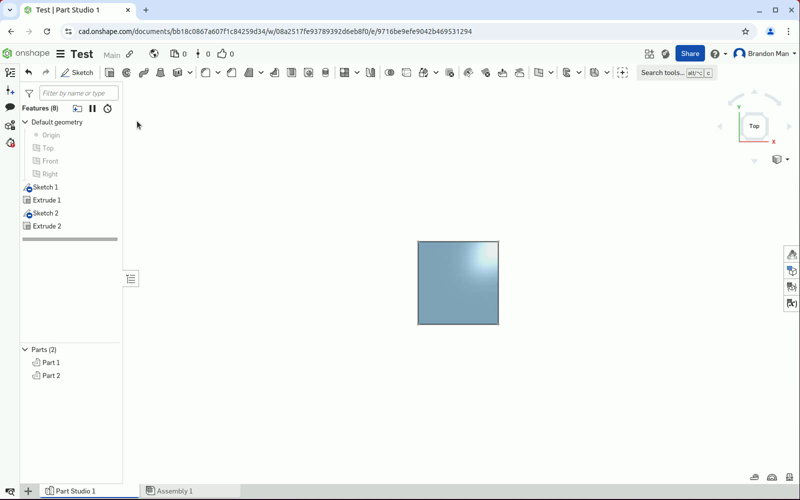
key(shift+h)
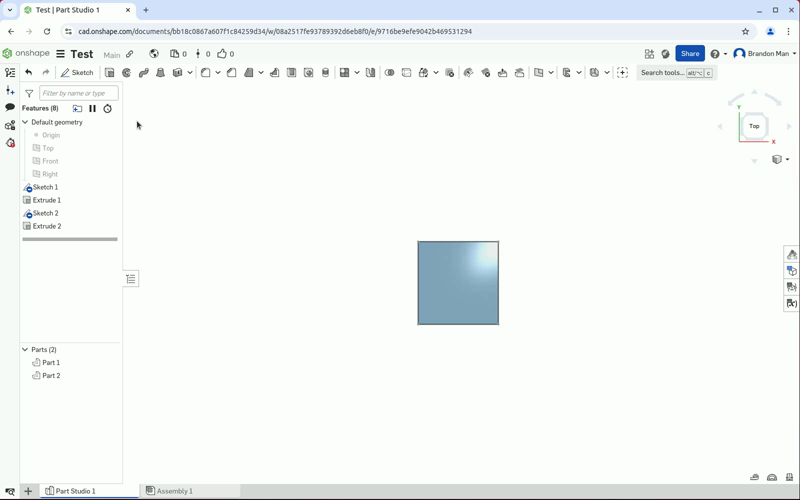
key(shift+7)
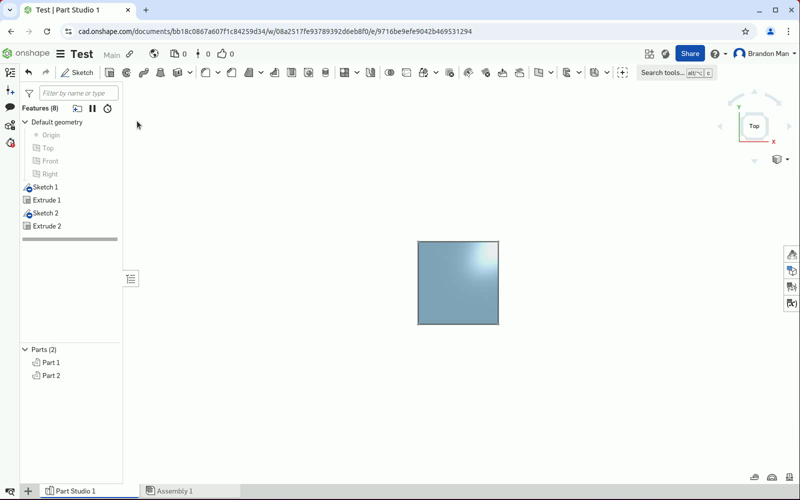
key(up, 3)
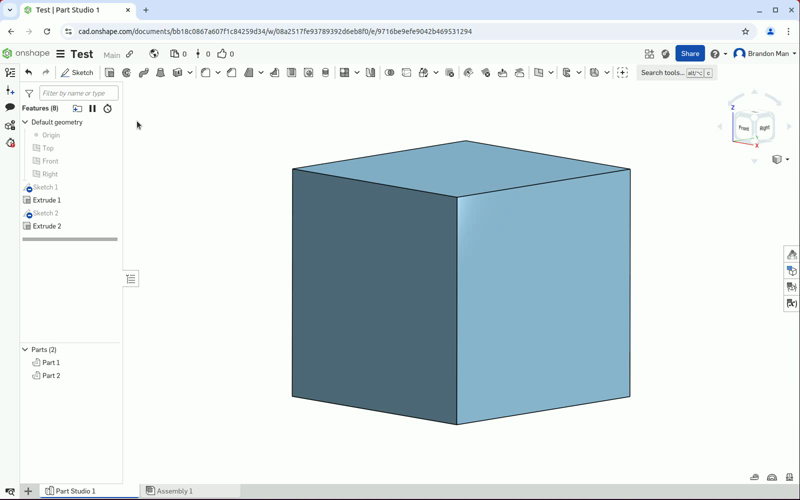
key(left, 3)
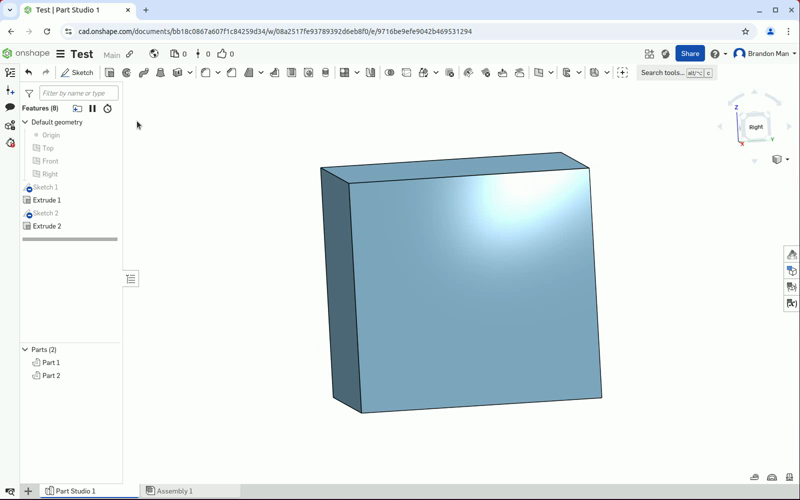
key(right, 3)
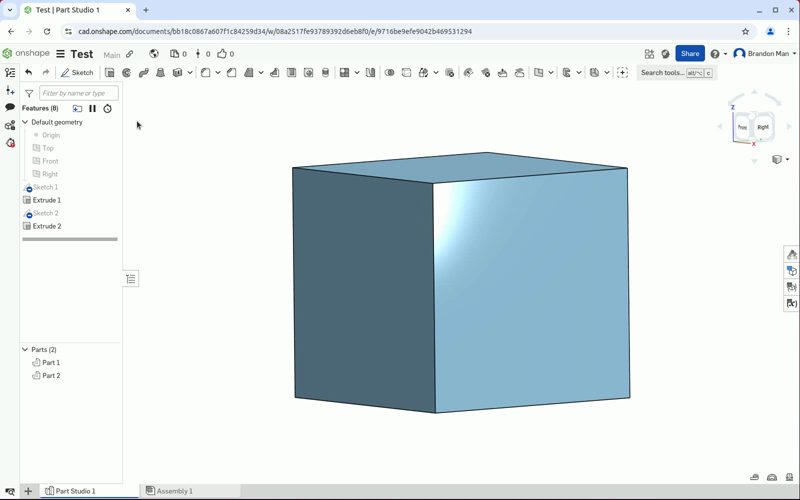
key(down, 3)
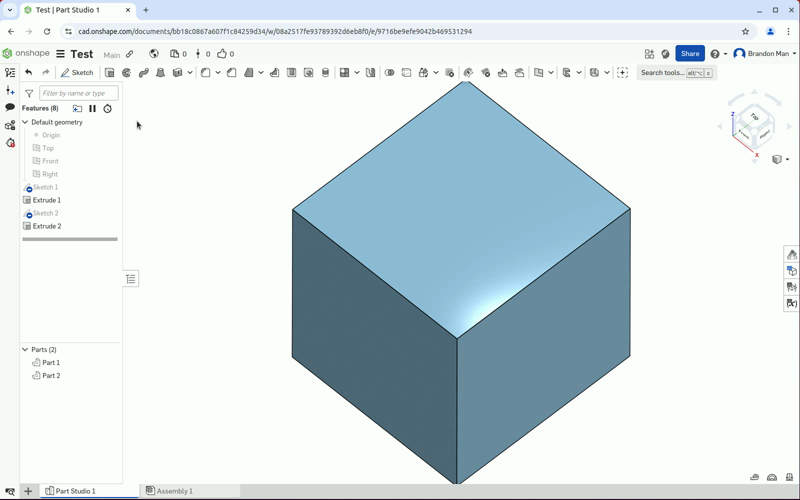
mouse_move(73, 189)
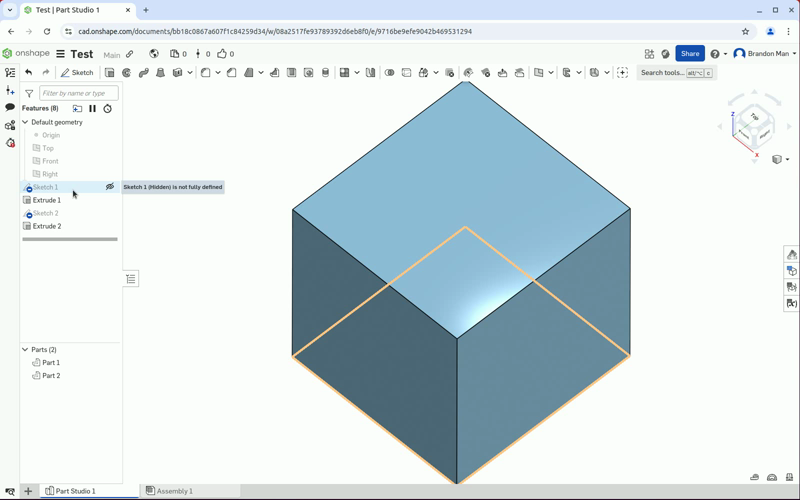
click(73, 189)